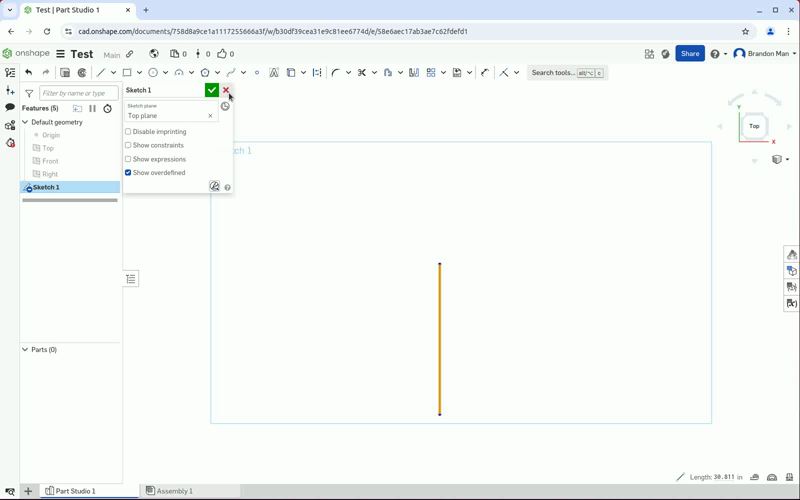
key(shift+h)
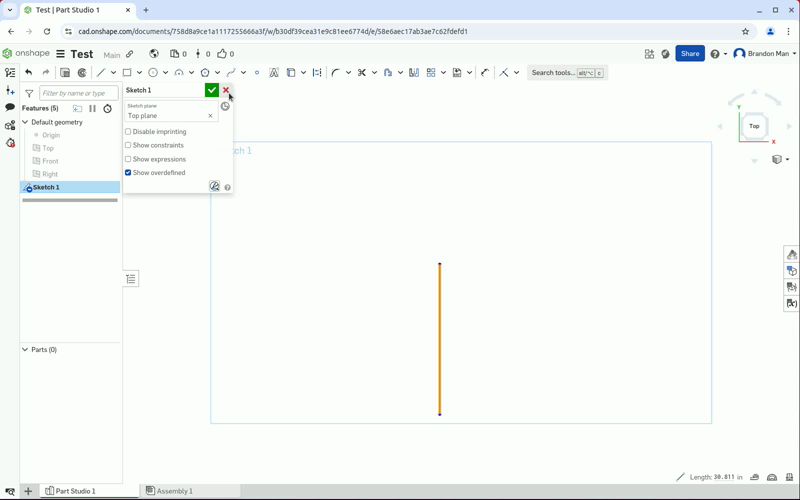
key(shift+s)
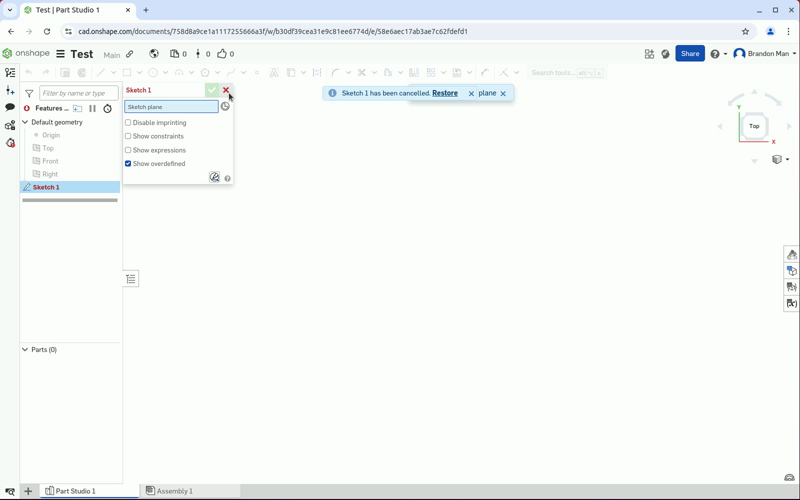
mouse_move(73, 150)
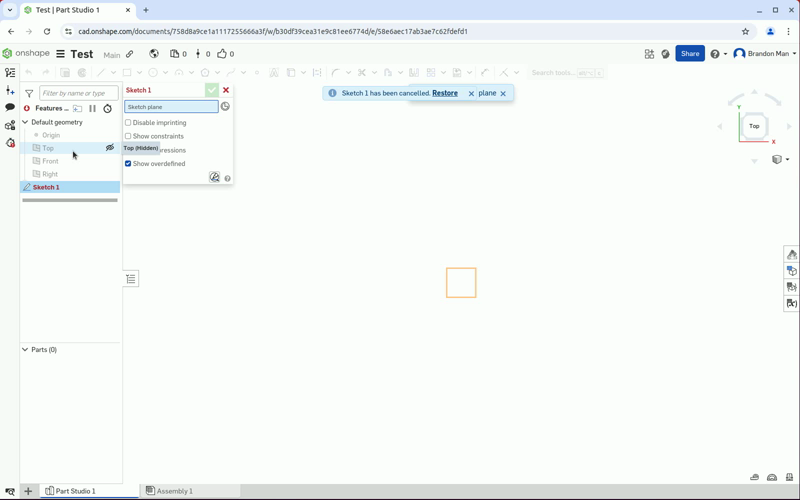
click(73, 150)
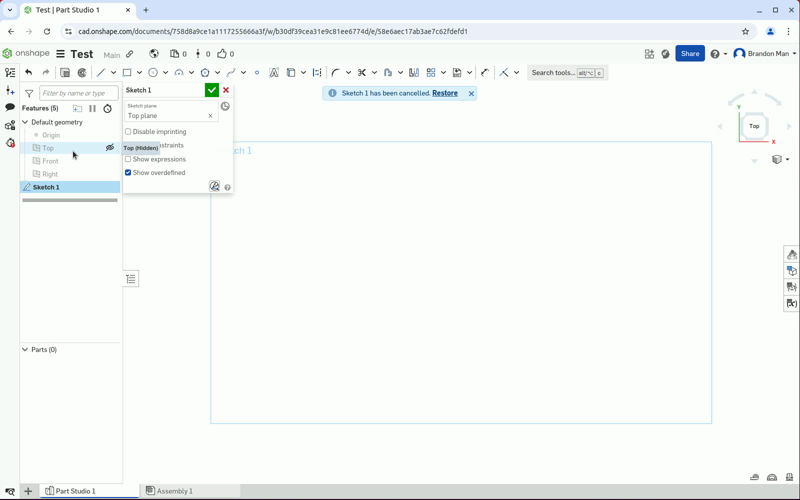
mouse_move(73, 352)
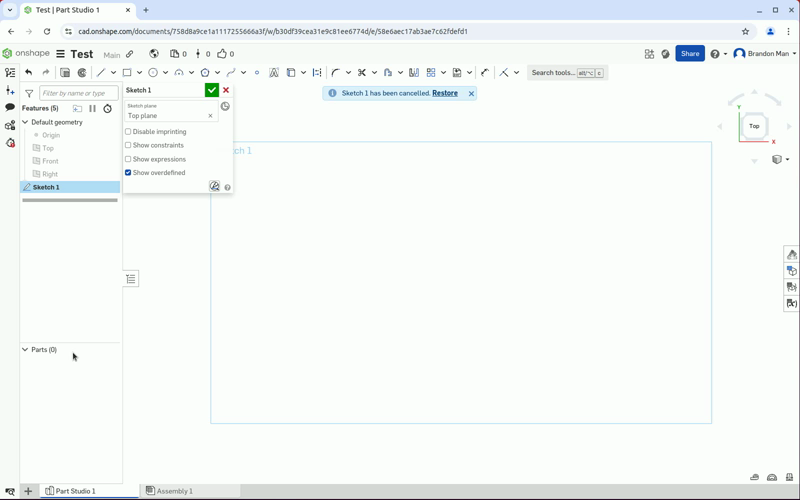
key(y)
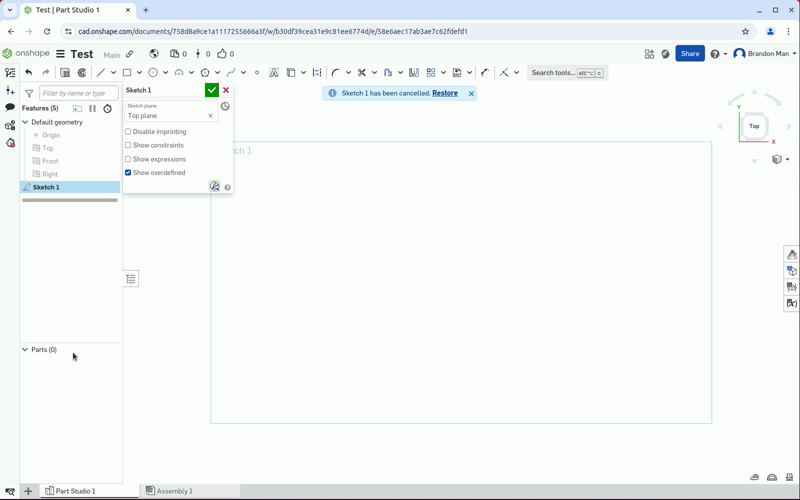
key(c)
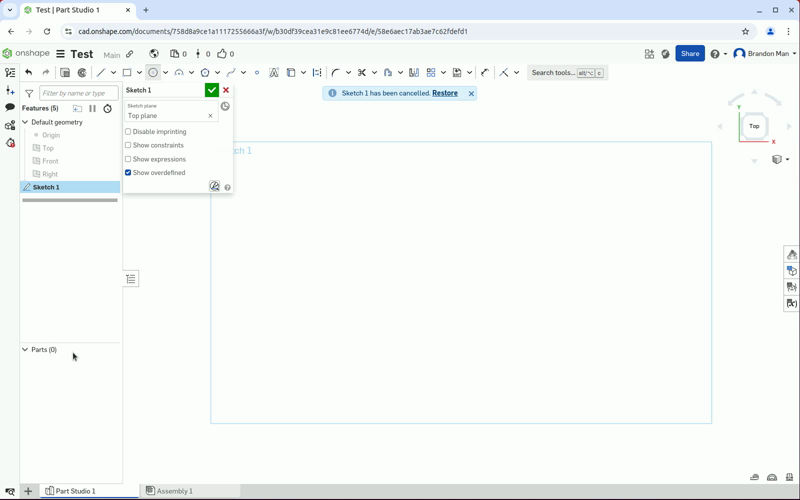
key_down(shift)
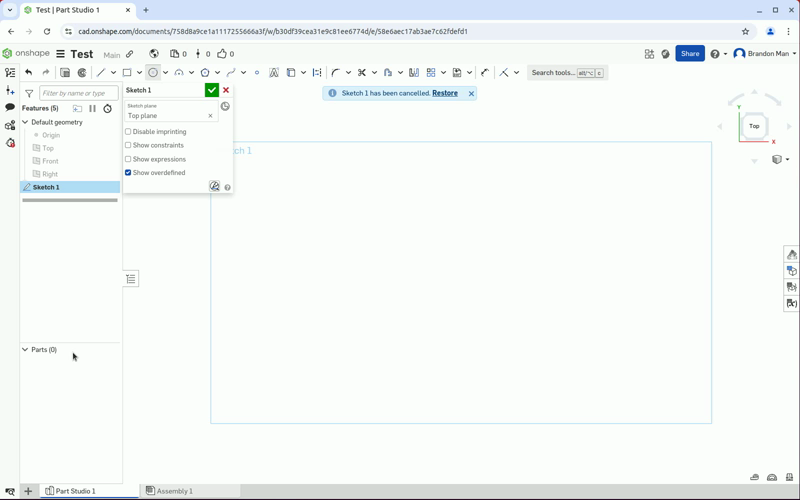
mouse_move(460, 282)
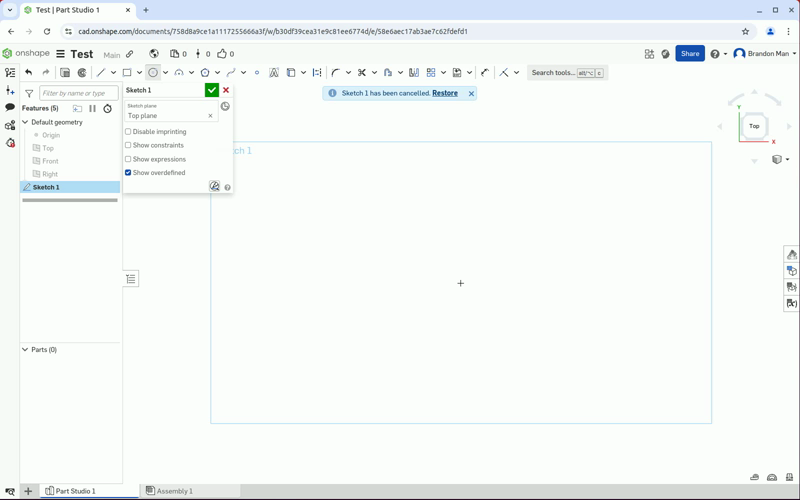
click(460, 282)
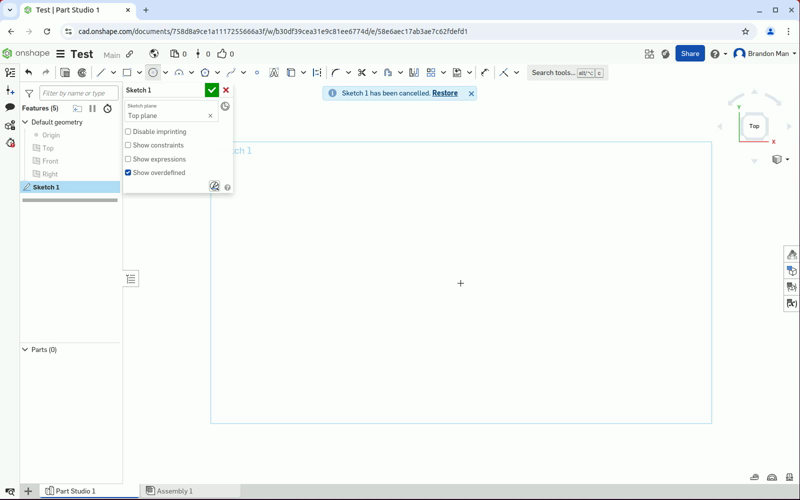
key_up(shift)
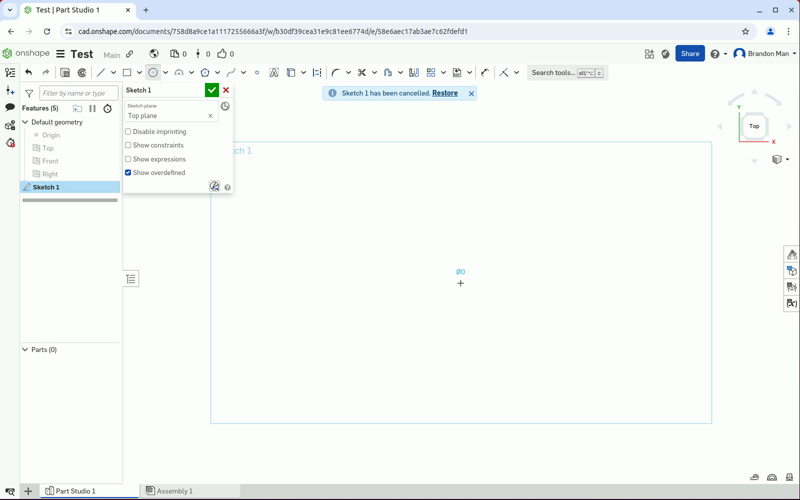
mouse_move(498, 282)
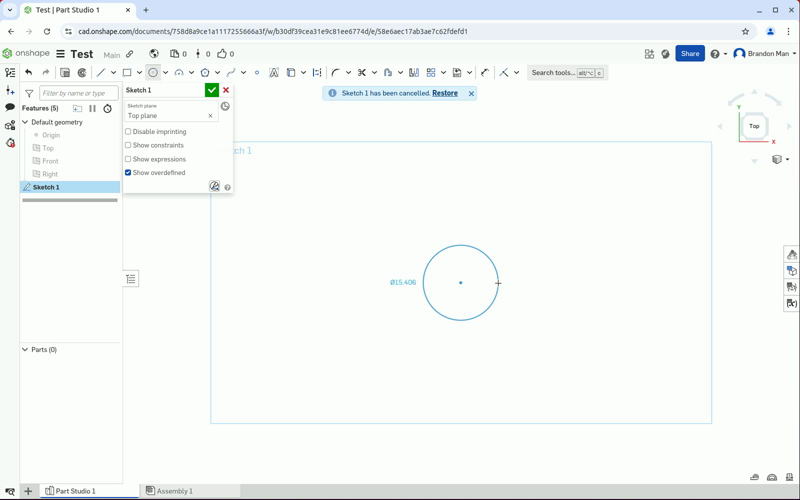
click(498, 282)
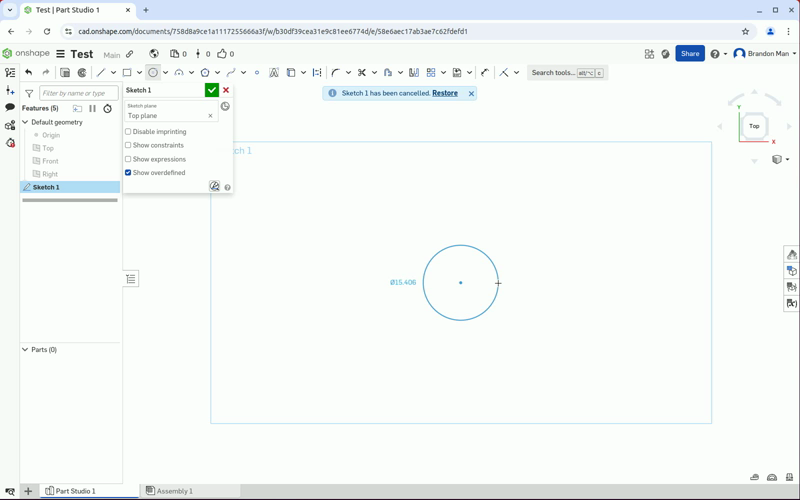
key(esc)
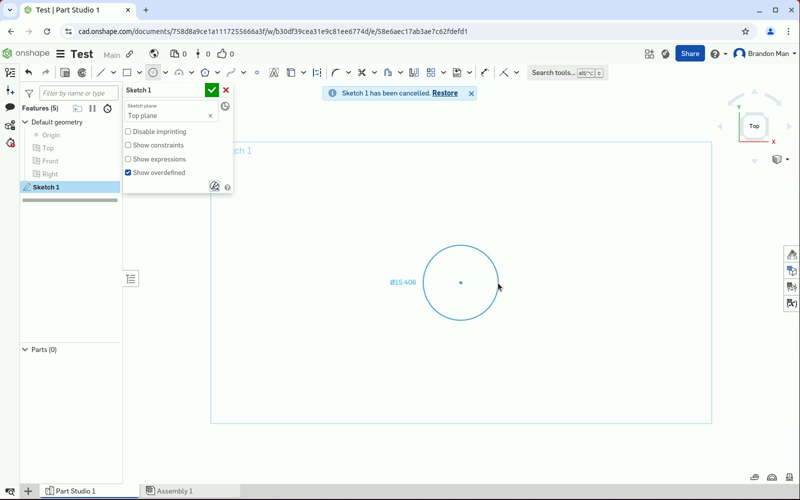
key(c)
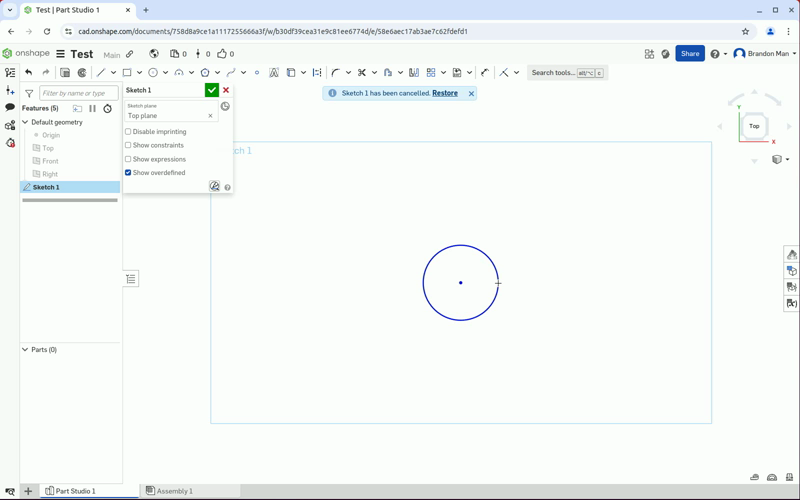
key_down(shift)
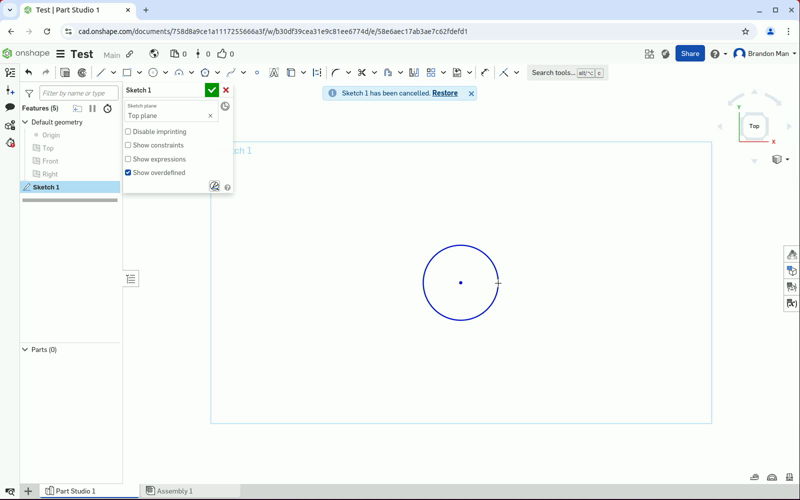
mouse_move(460, 282)
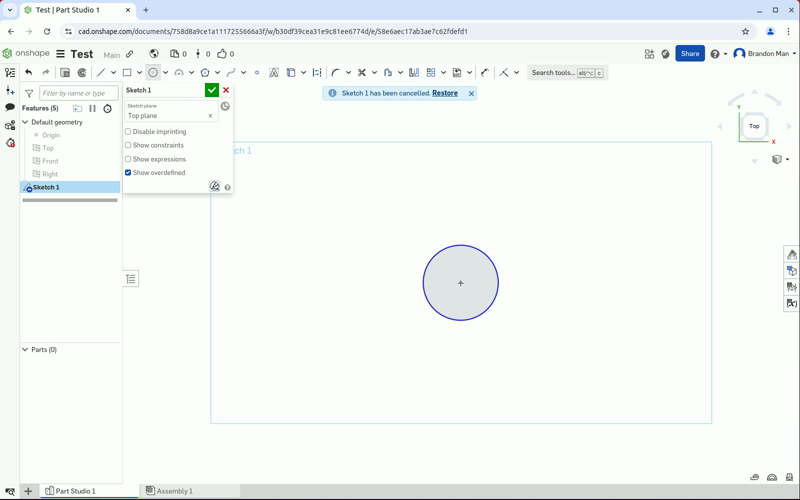
click(460, 282)
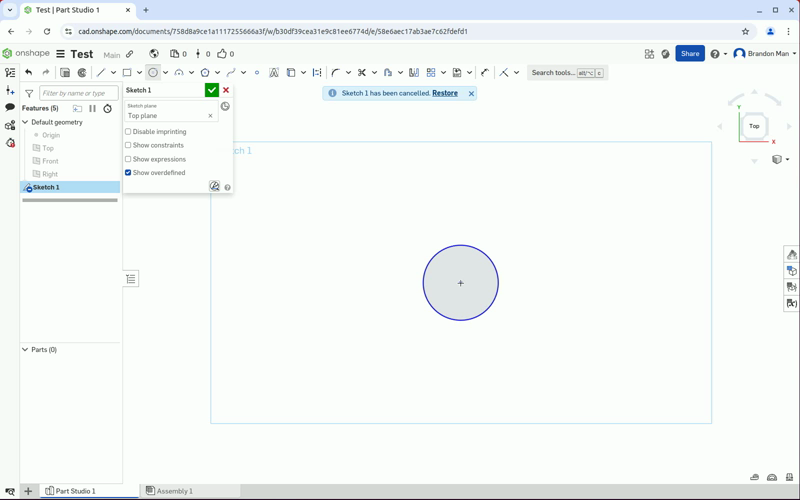
key_up(shift)
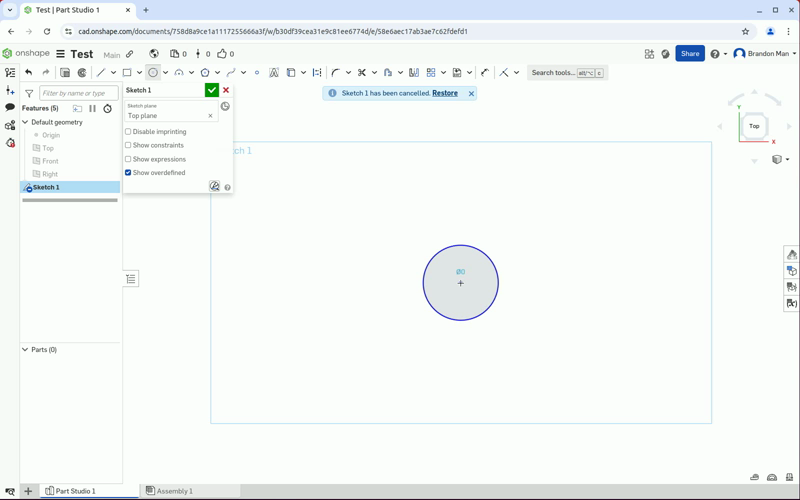
mouse_move(490, 282)
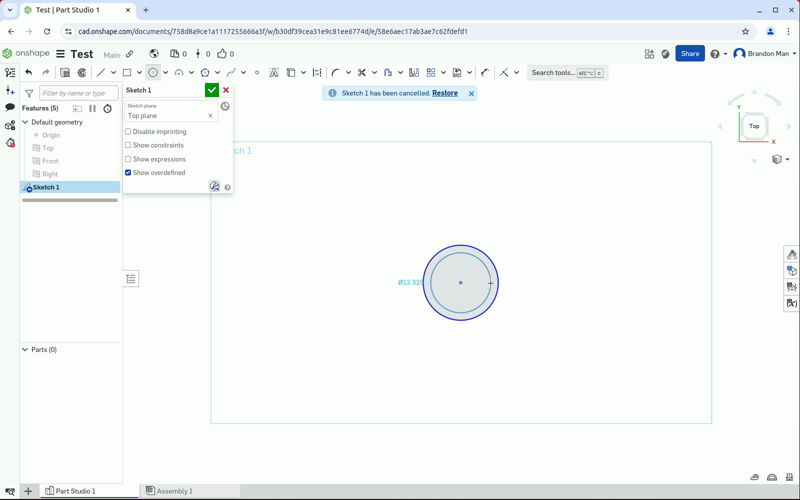
click(490, 282)
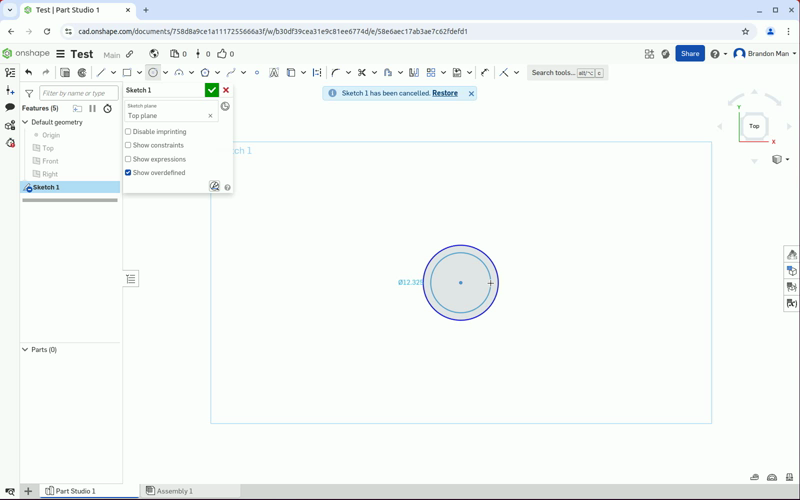
key(esc)
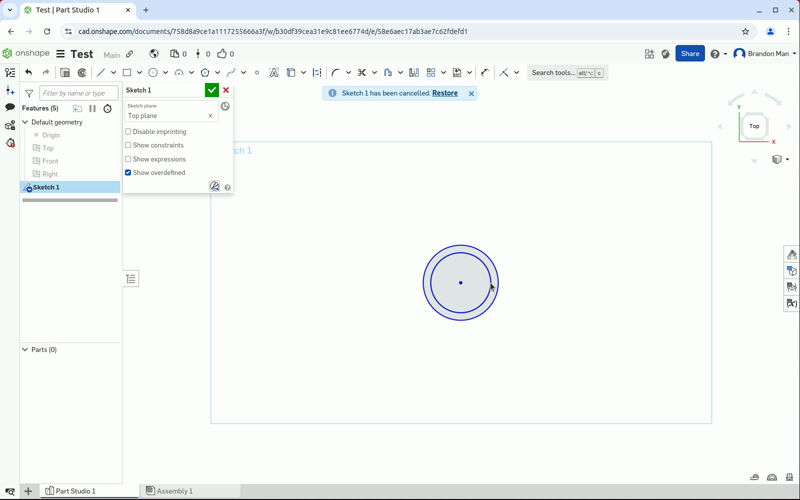
mouse_move(477, 313)
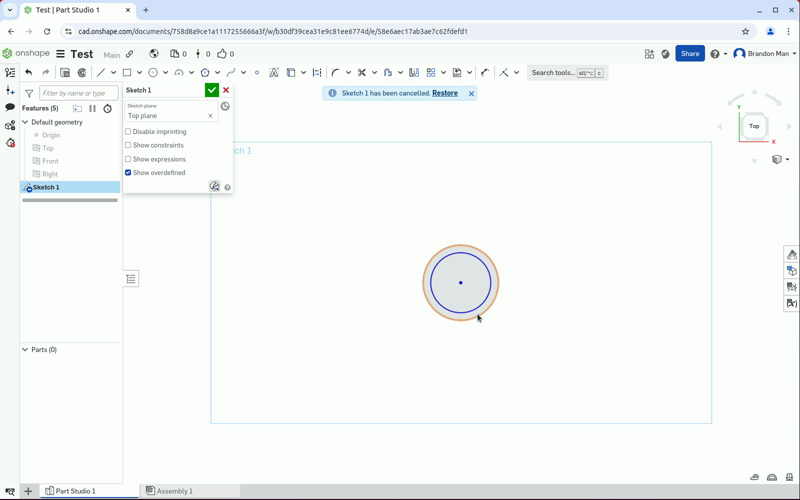
scroll(6)
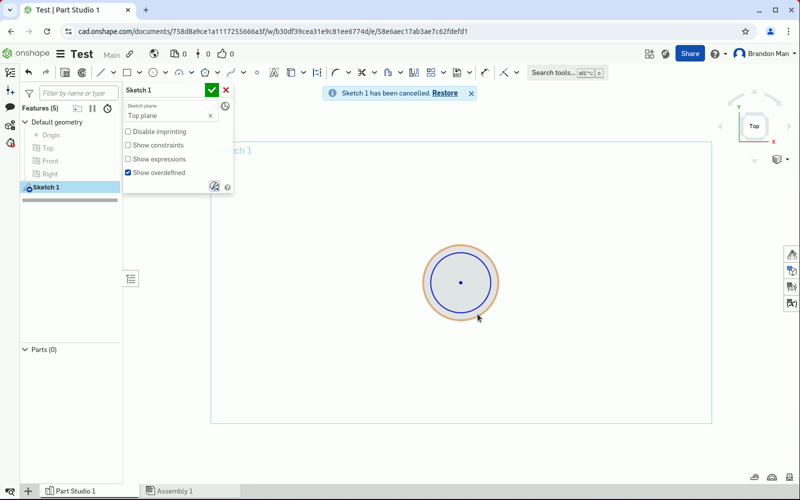
scroll(6)
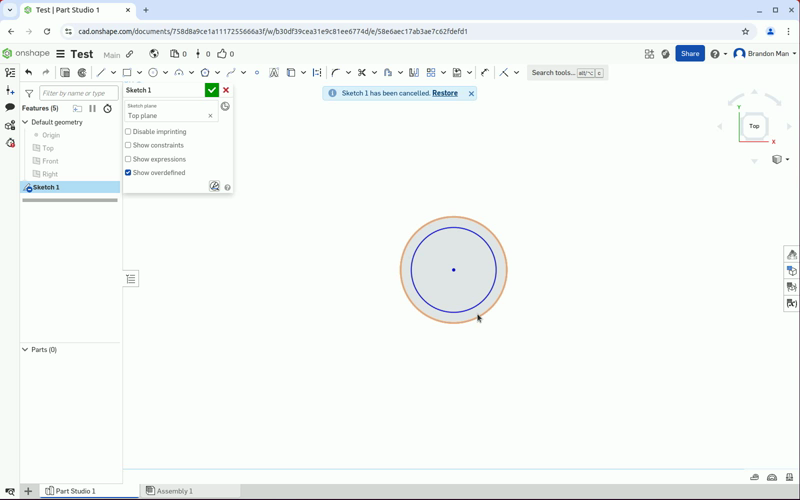
scroll(6)
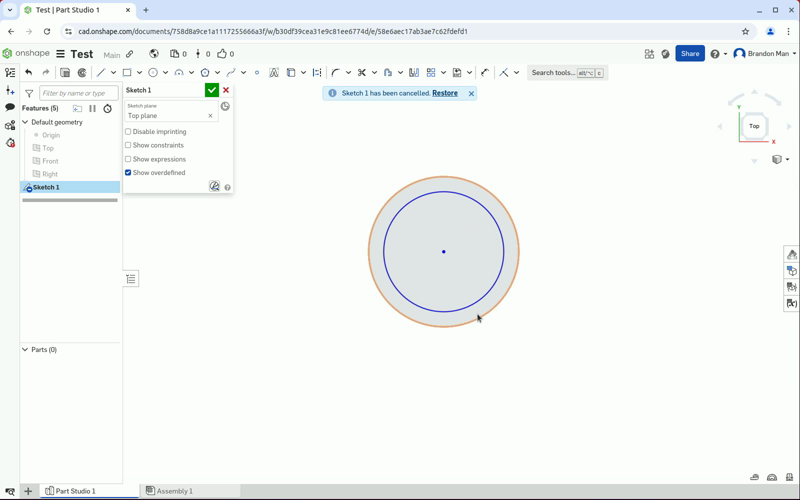
scroll(6)
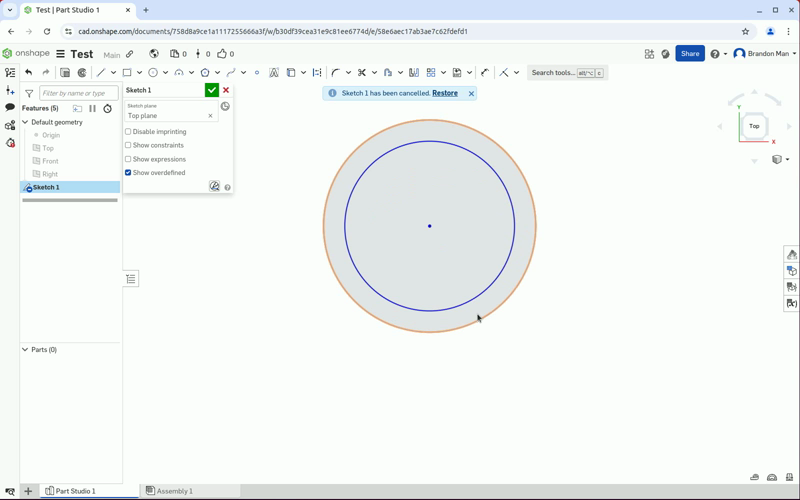
scroll(6)
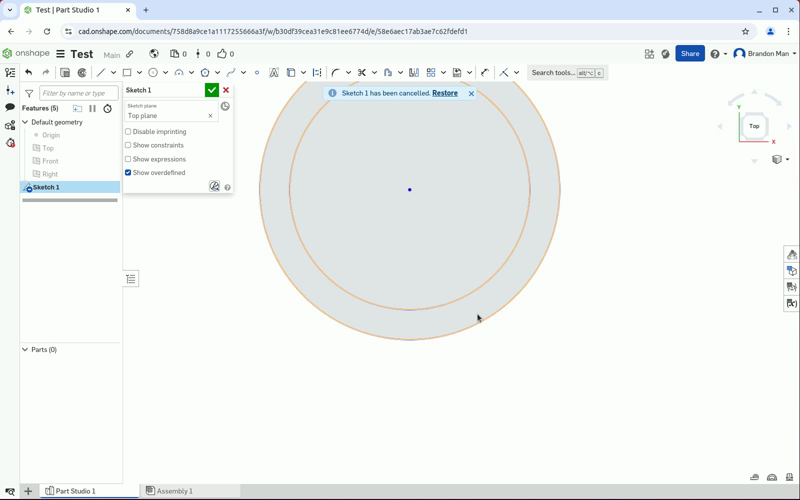
scroll(6)
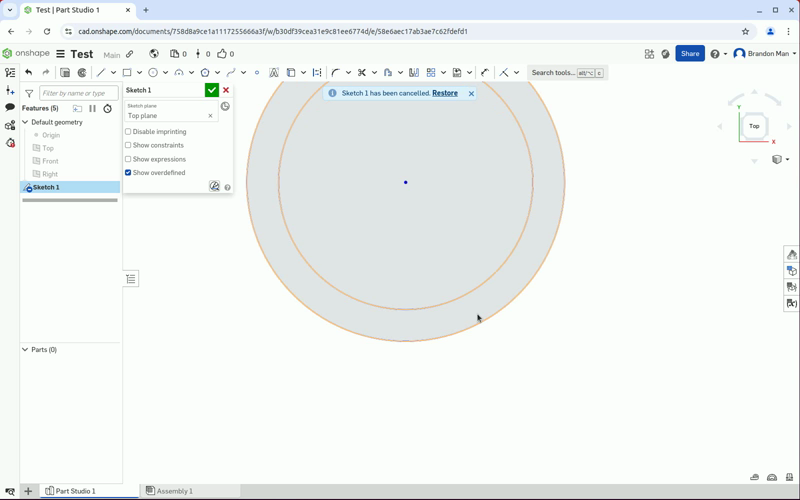
scroll(6)
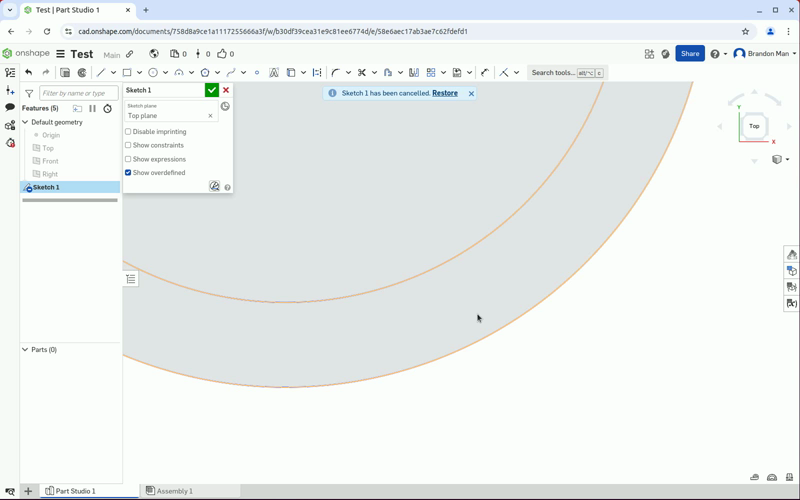
click(477, 313)
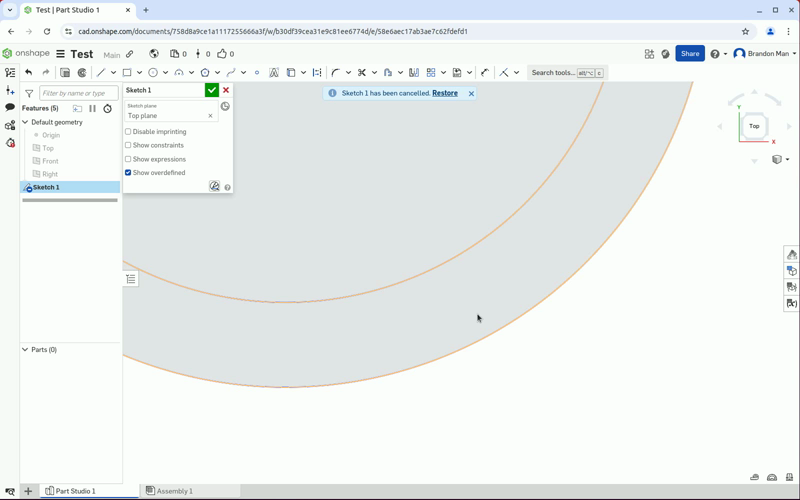
scroll(-6)
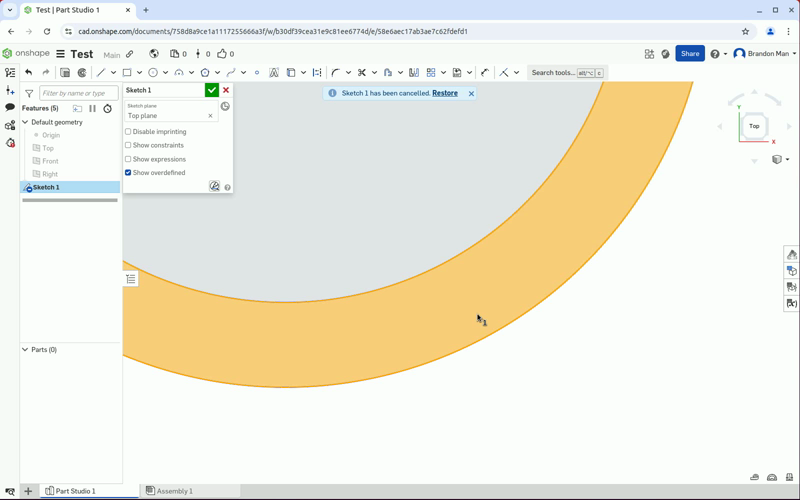
scroll(-6)
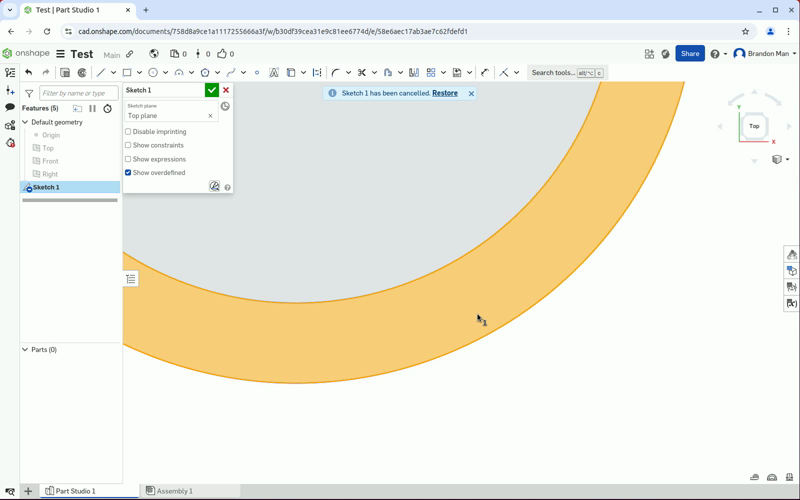
scroll(-6)
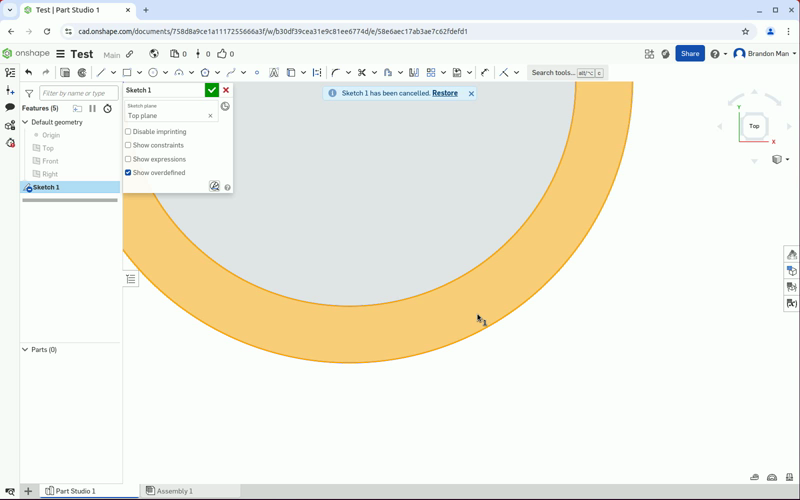
scroll(-6)
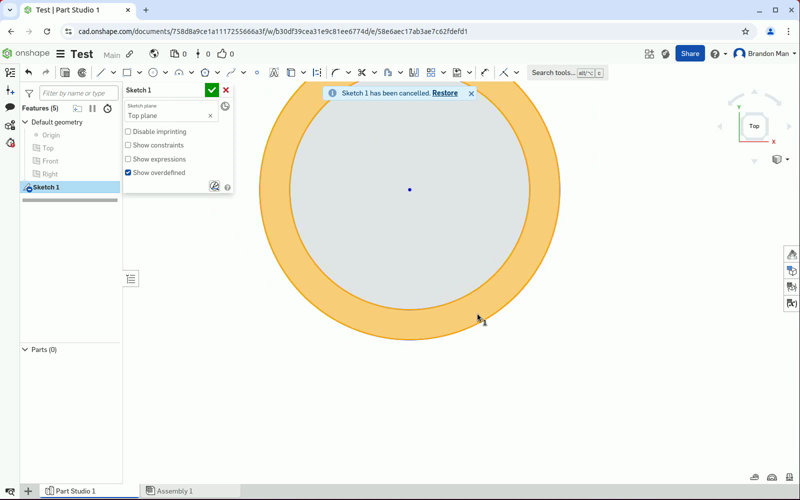
scroll(-6)
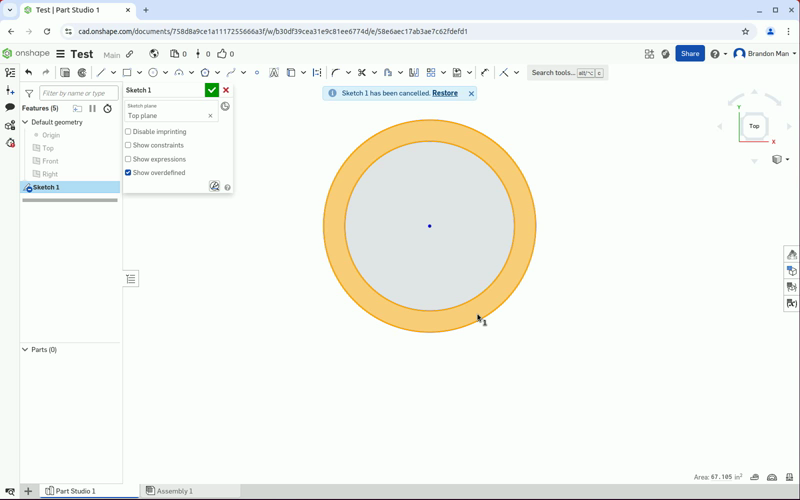
scroll(-6)
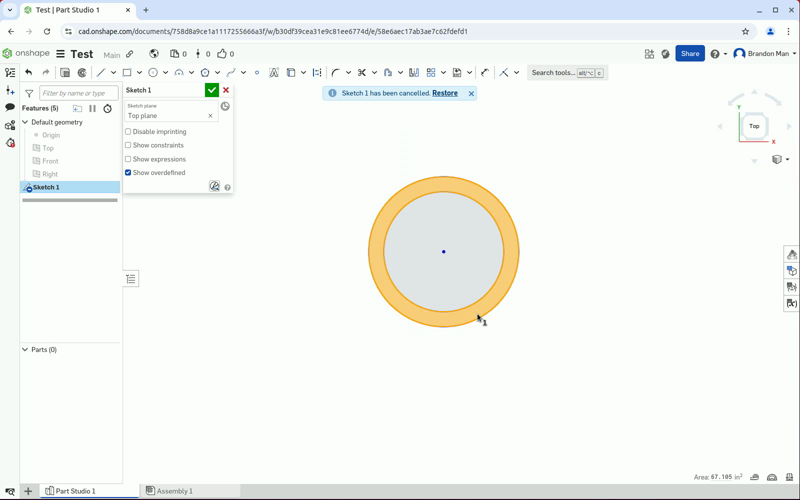
scroll(-6)
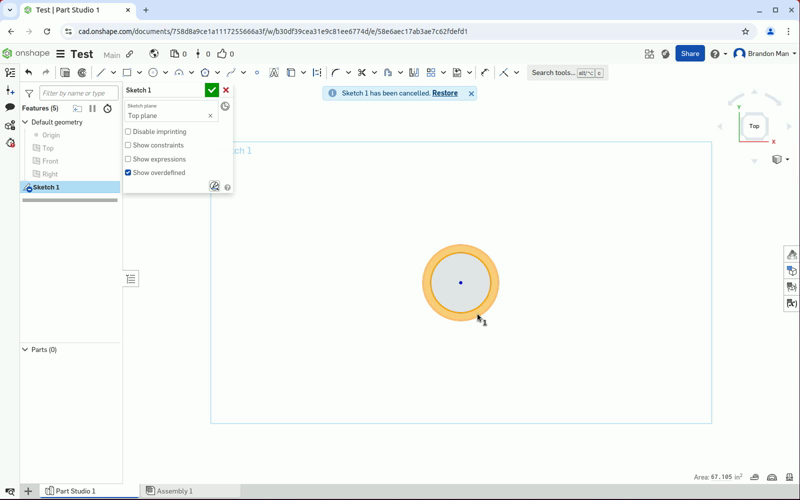
mouse_move(73, 352)
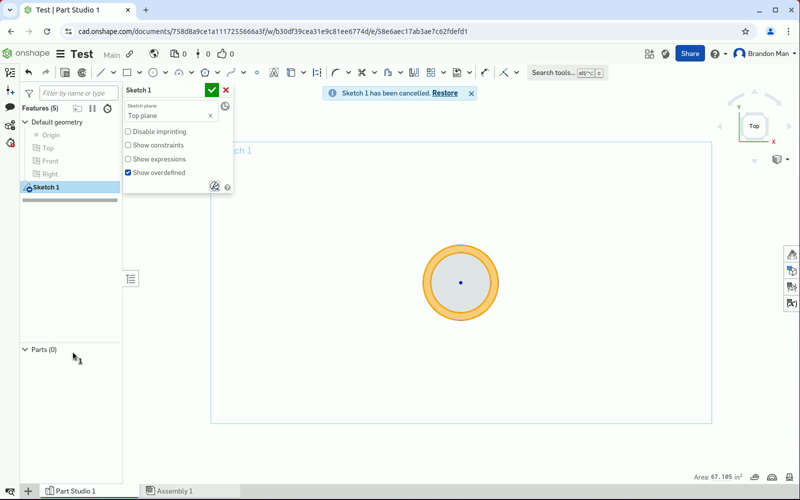
key(shift+y)
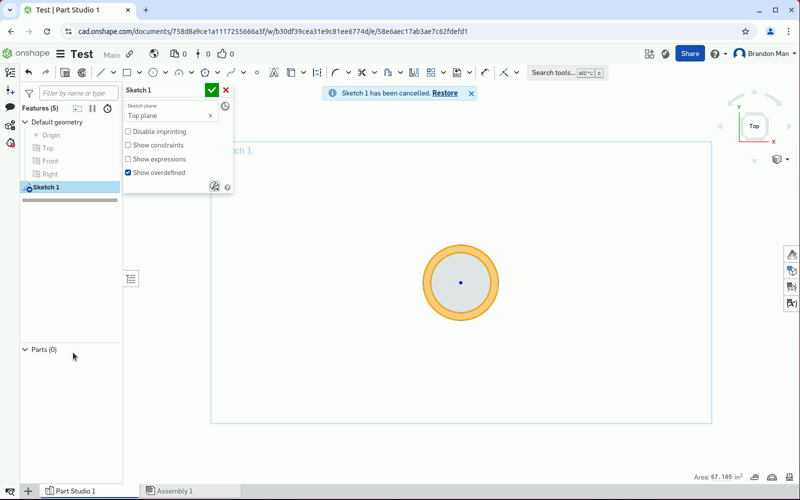
key(shift+e)
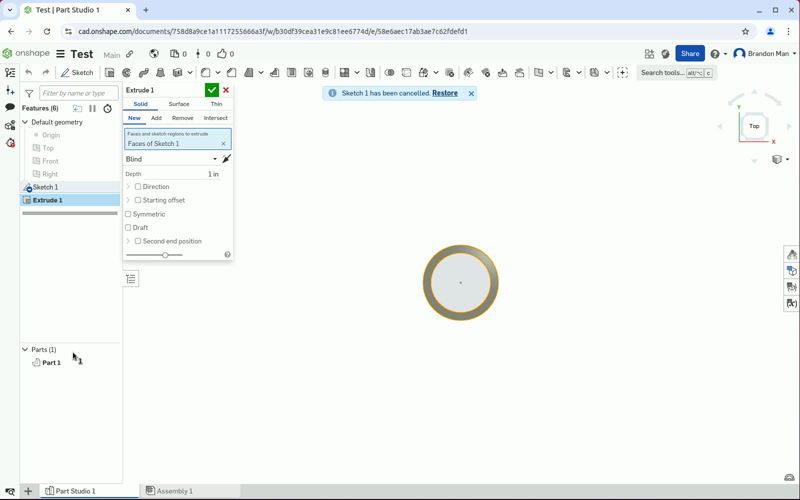
mouse_move(143, 106)
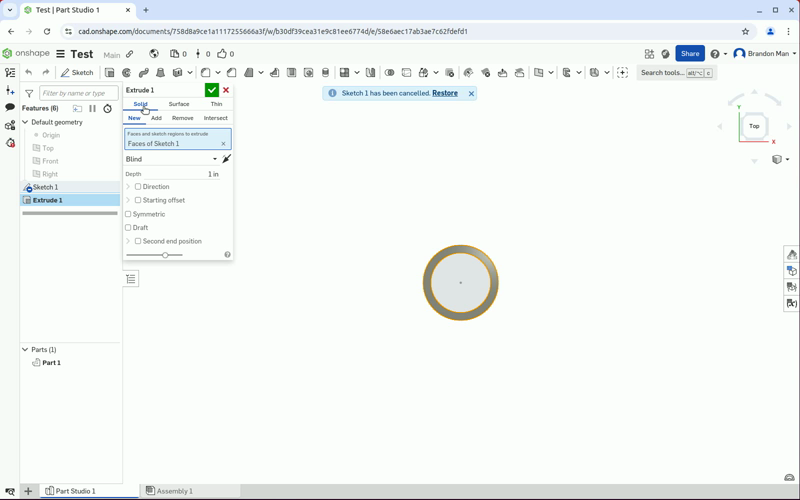
click(143, 106)
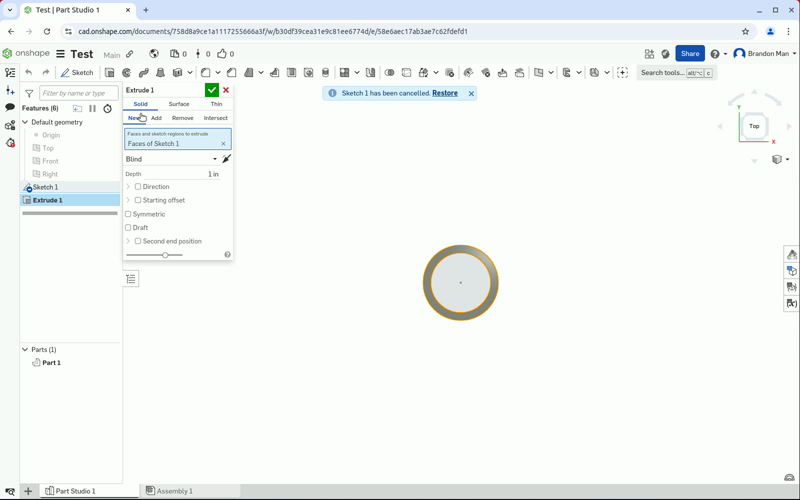
mouse_move(137, 120)
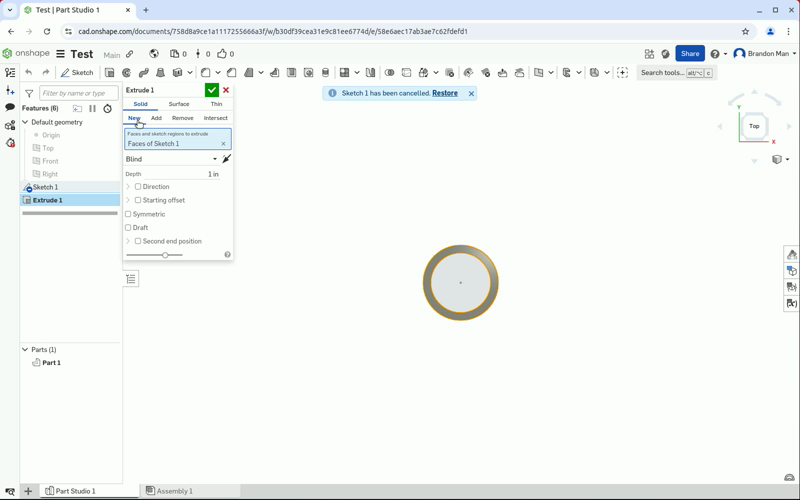
click(137, 120)
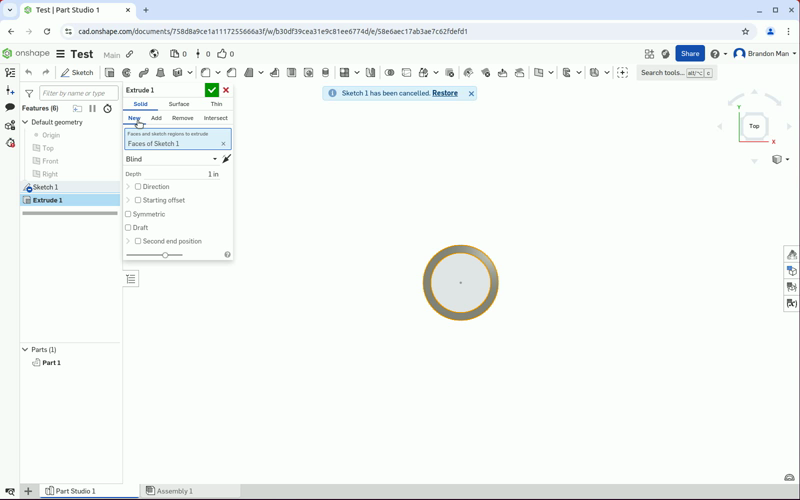
key(tab, 4)
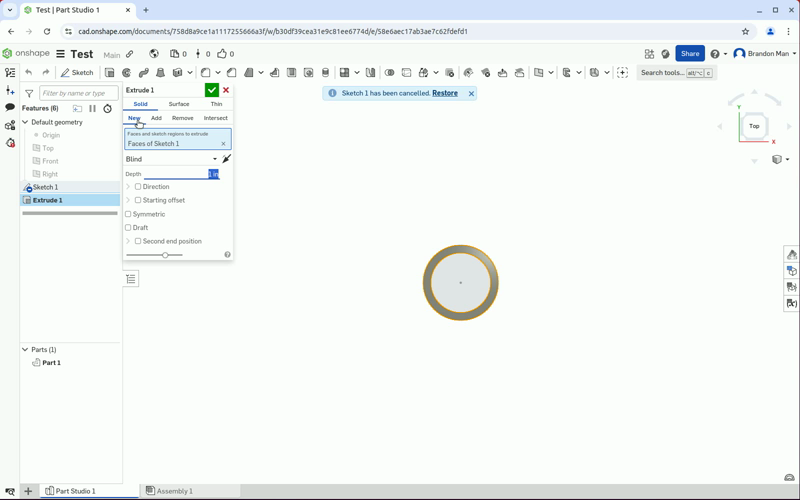
text(23.108)
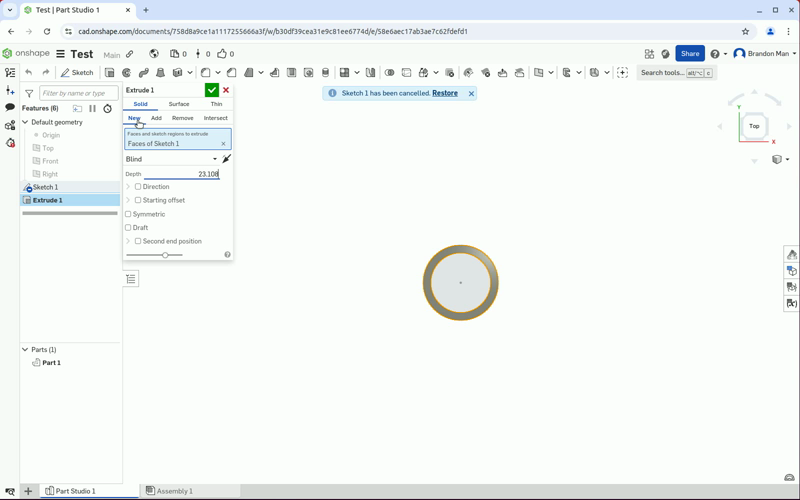
key(enter)
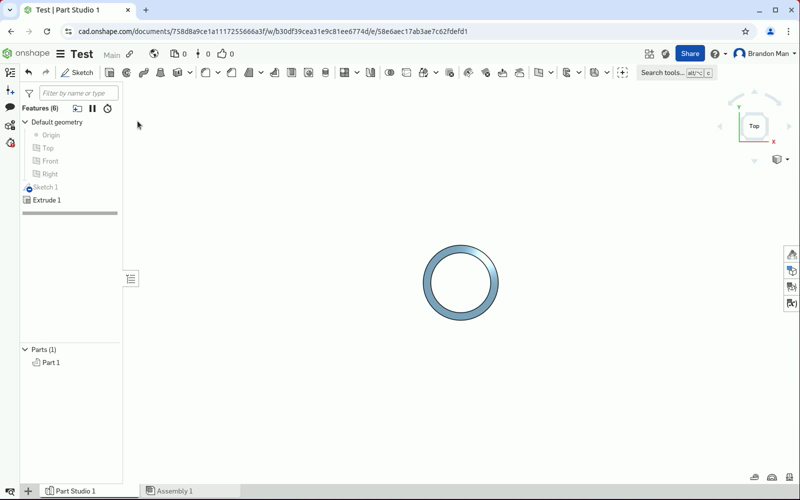
key(shift+h)
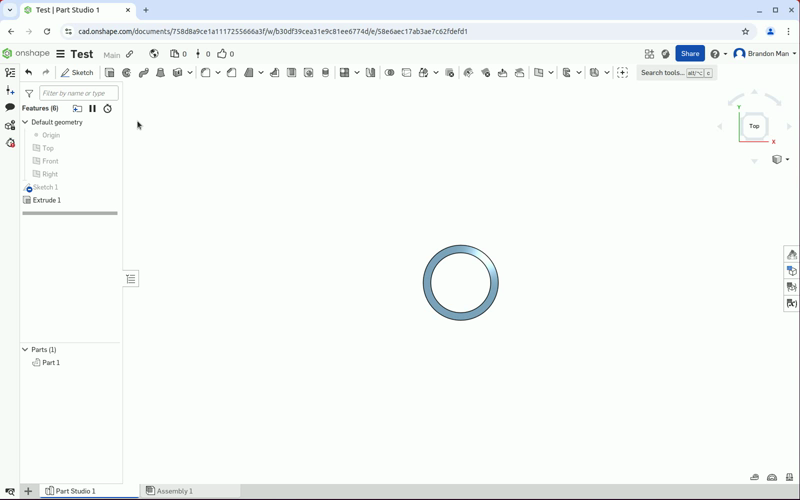
key(shift+h)
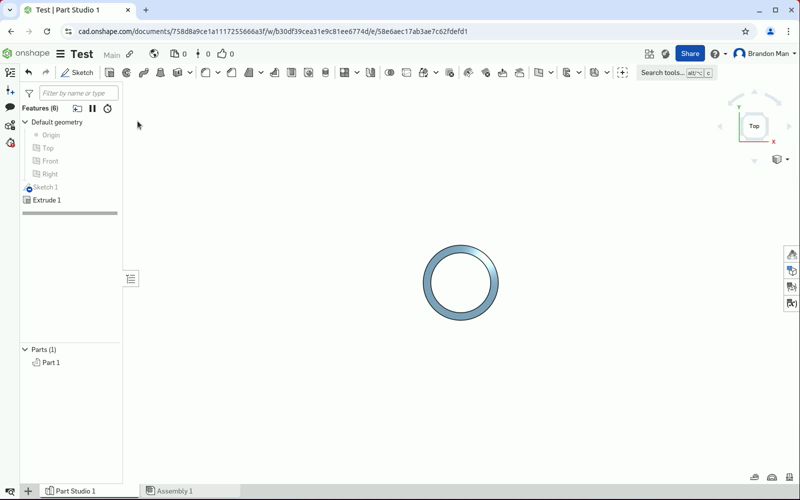
mouse_move(73, 189)
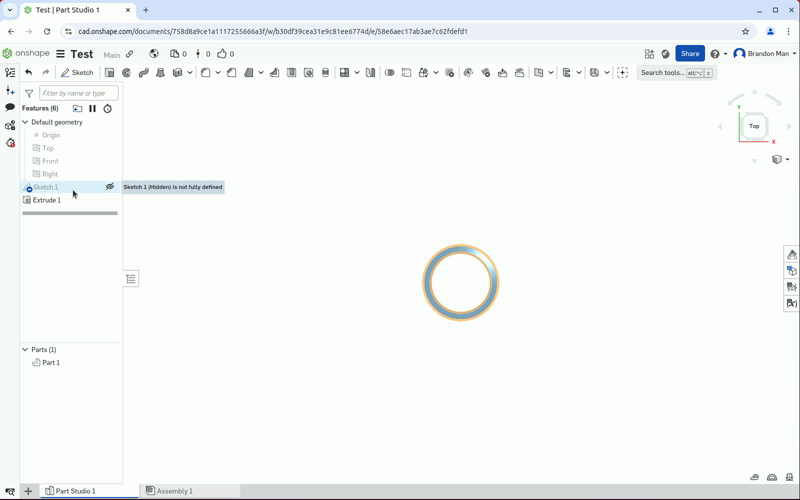
click(73, 189)
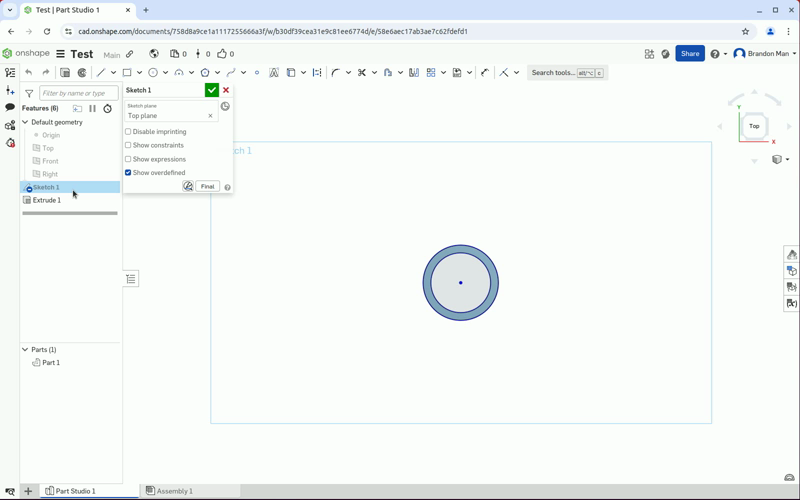
mouse_move(229, 92)
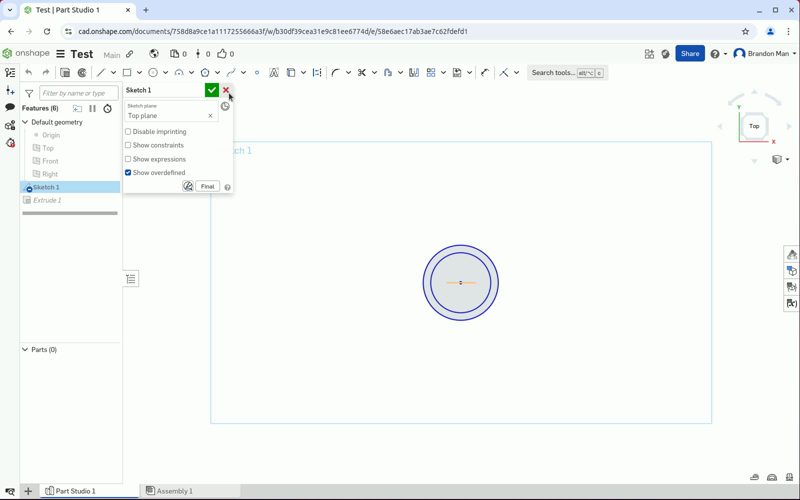
click(229, 92)
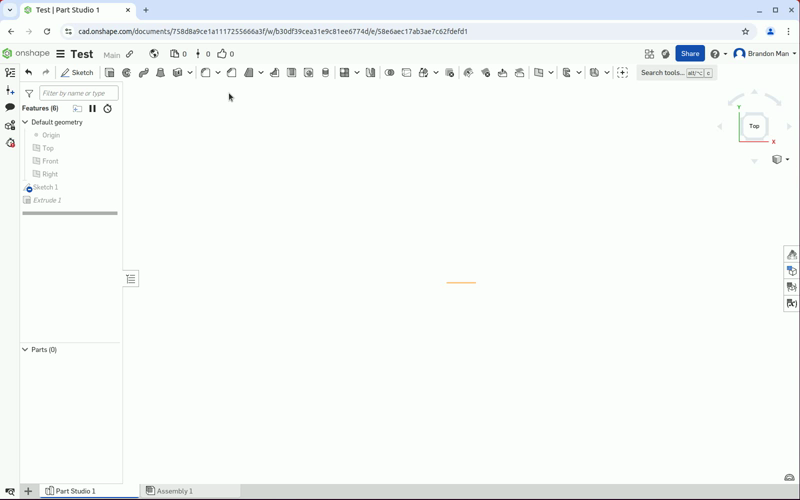
mouse_move(73, 352)
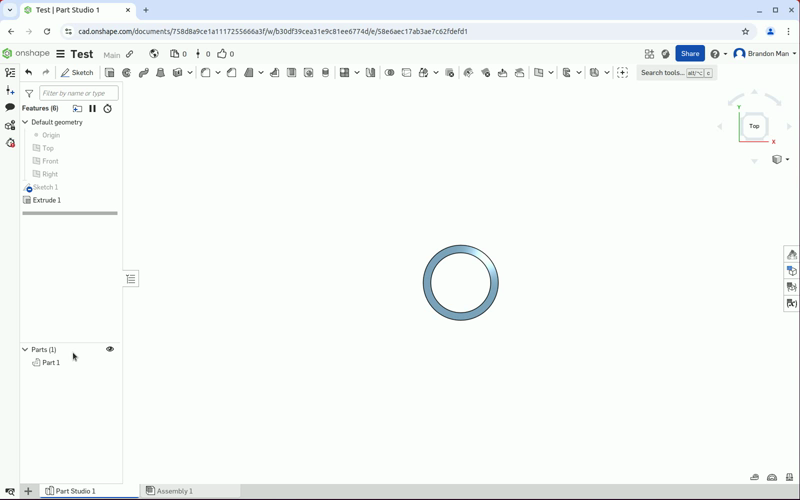
key(y)
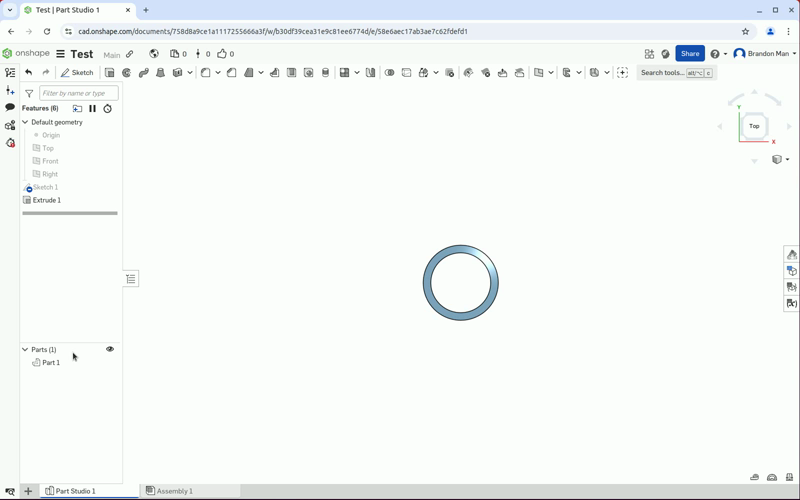
key(shift+p)
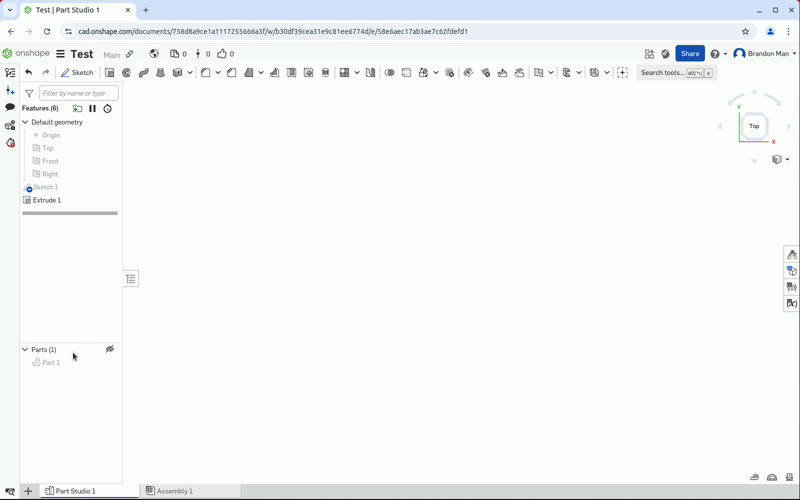
key(space)
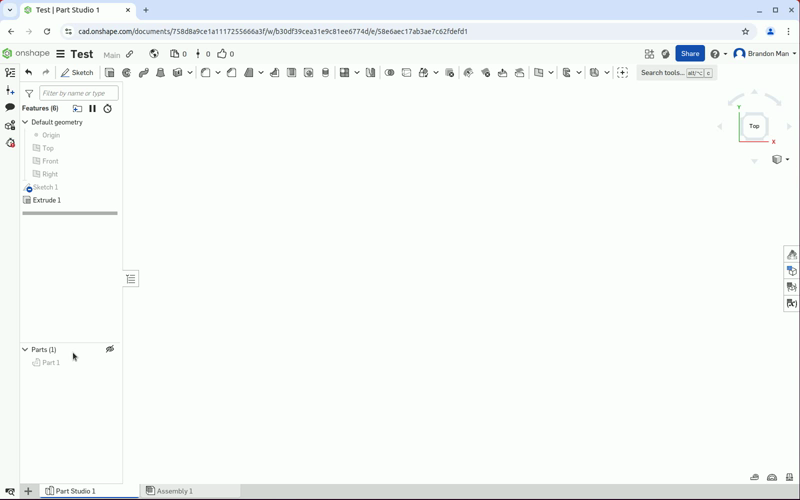
key_down(shift)
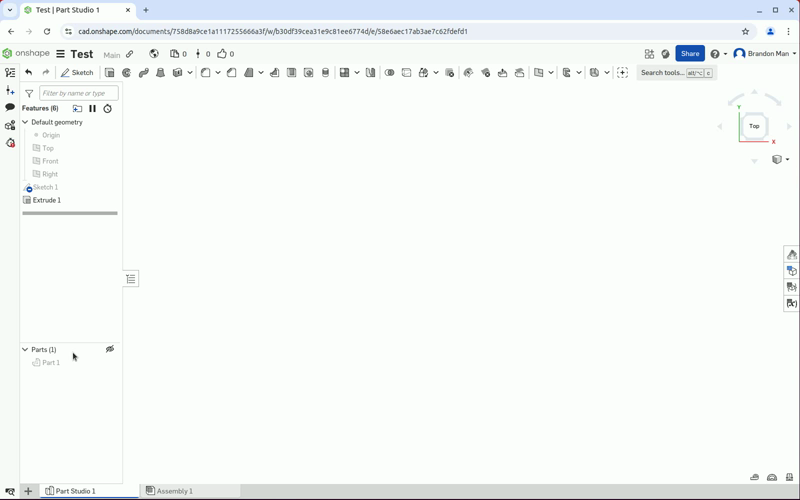
key(up)
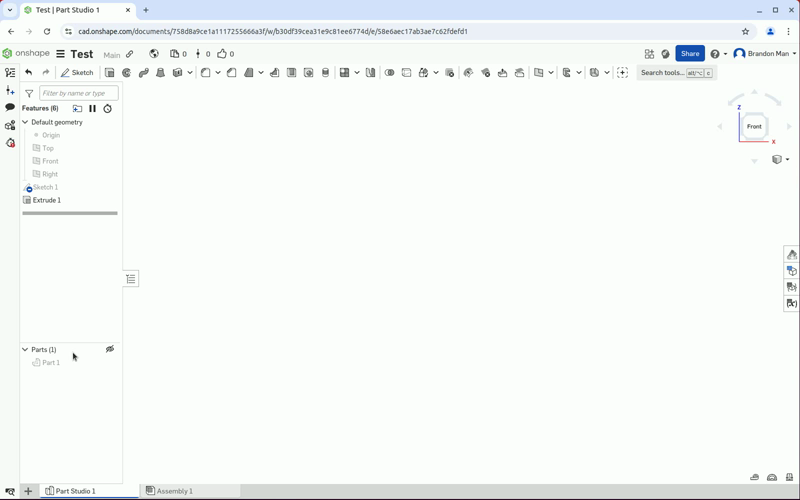
key_up(shift)
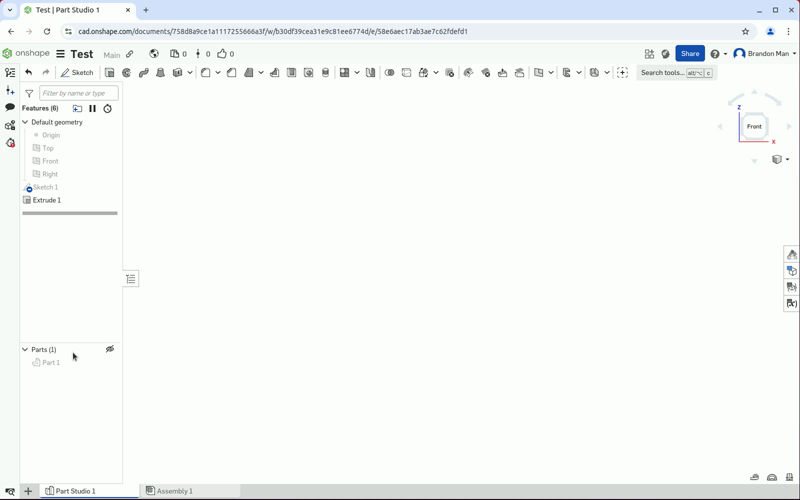
key(space)
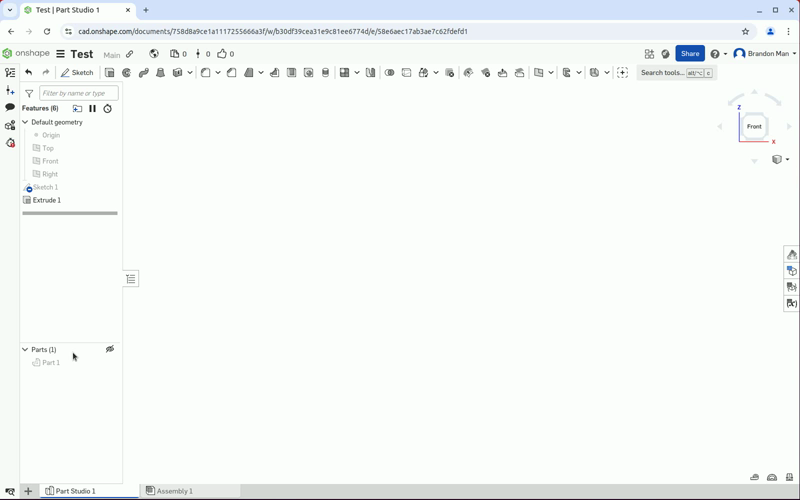
key_down(shift)
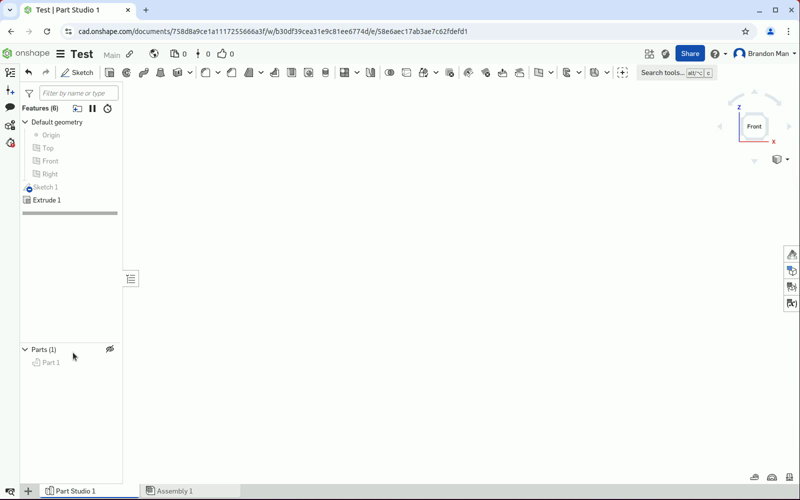
key(left)
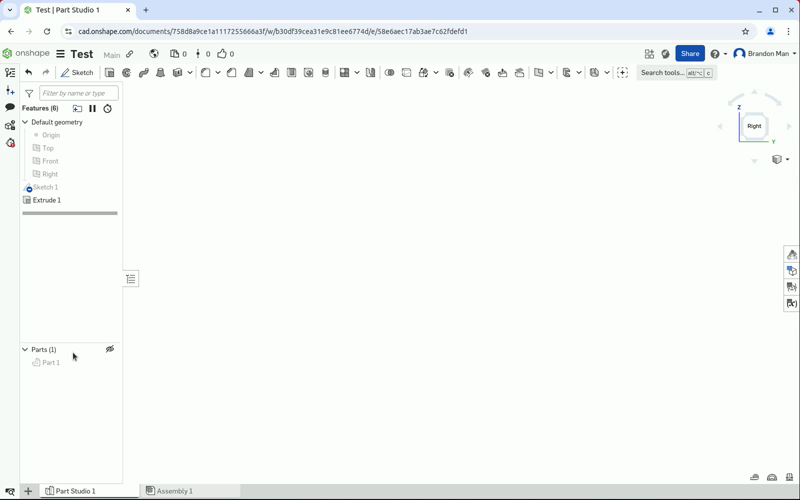
key_up(shift)
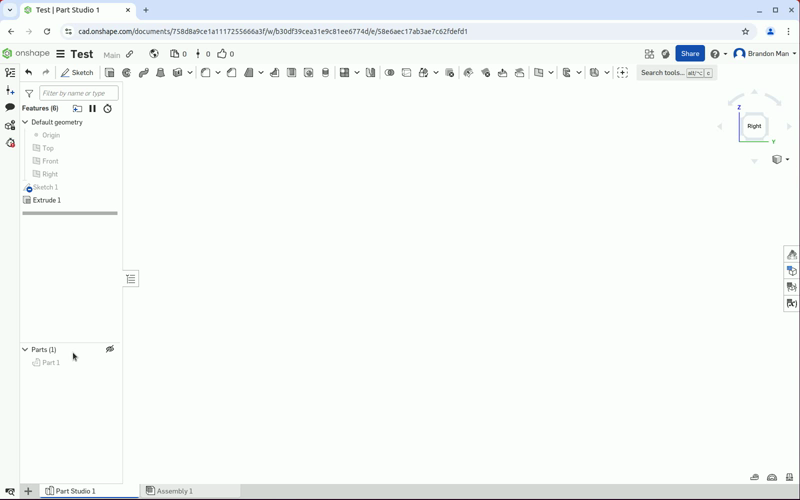
mouse_move(73, 352)
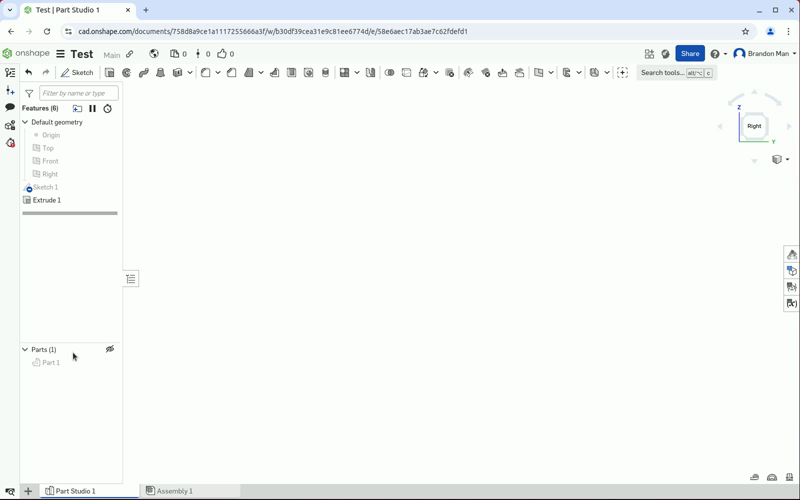
key(shift+y)
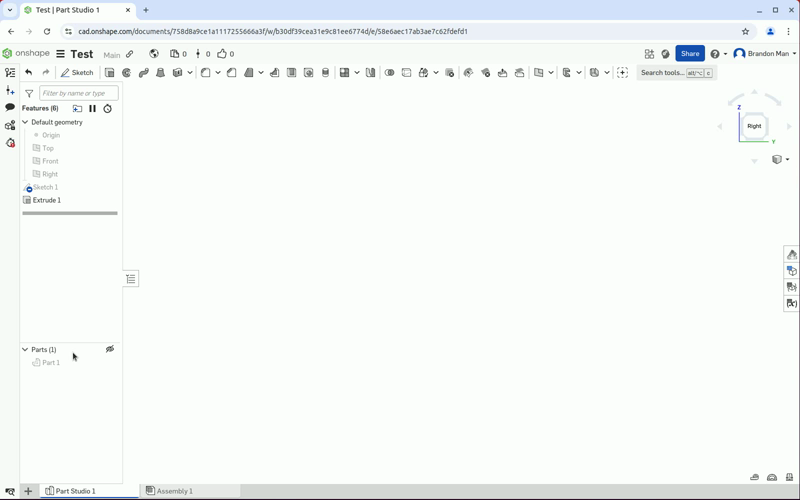
key(shift+s)
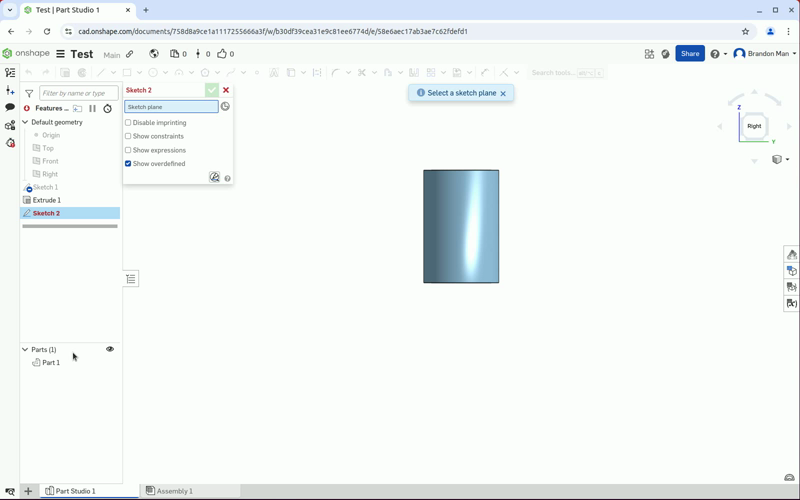
mouse_move(73, 176)
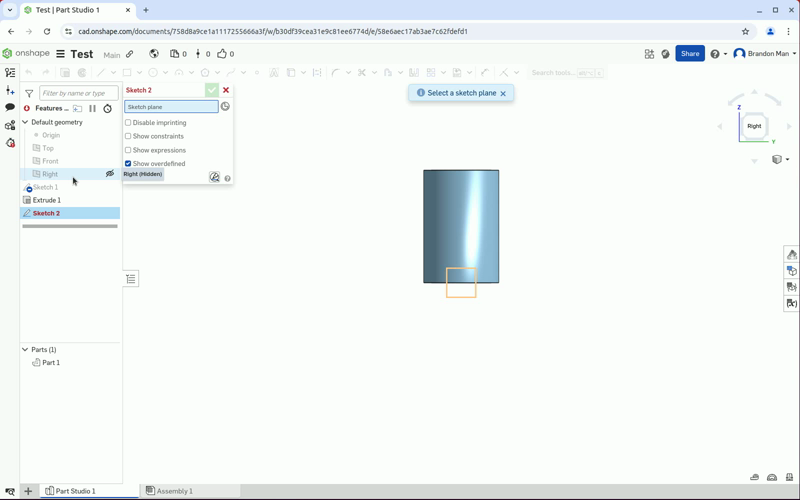
click(73, 176)
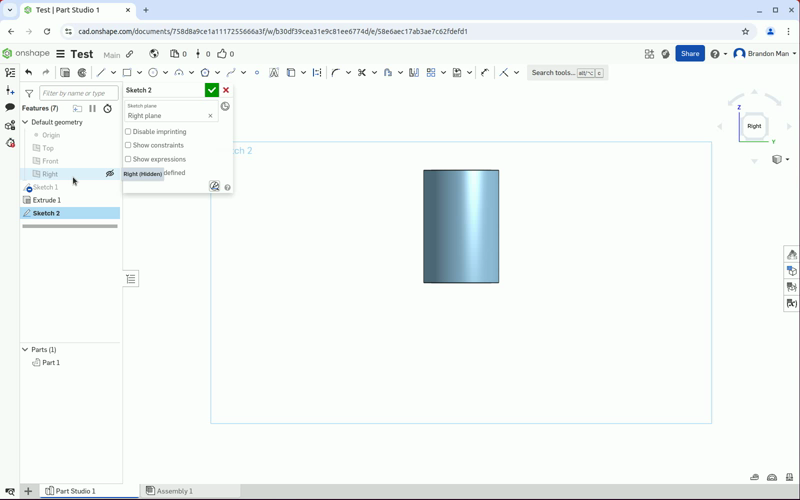
mouse_move(73, 352)
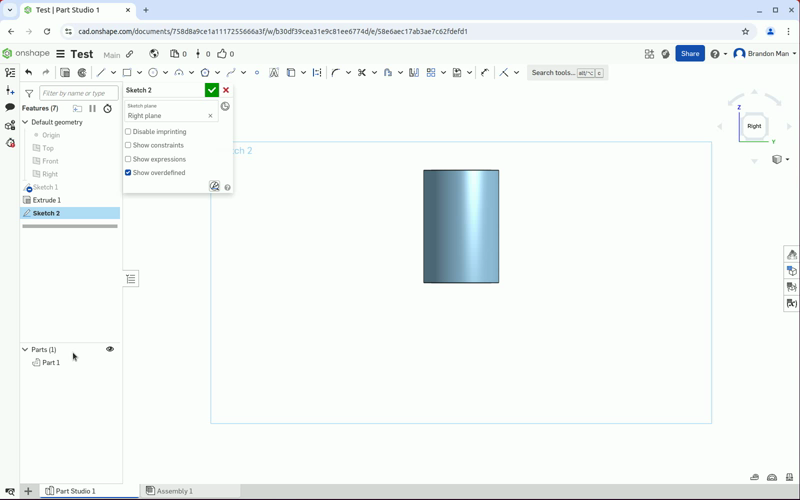
key(y)
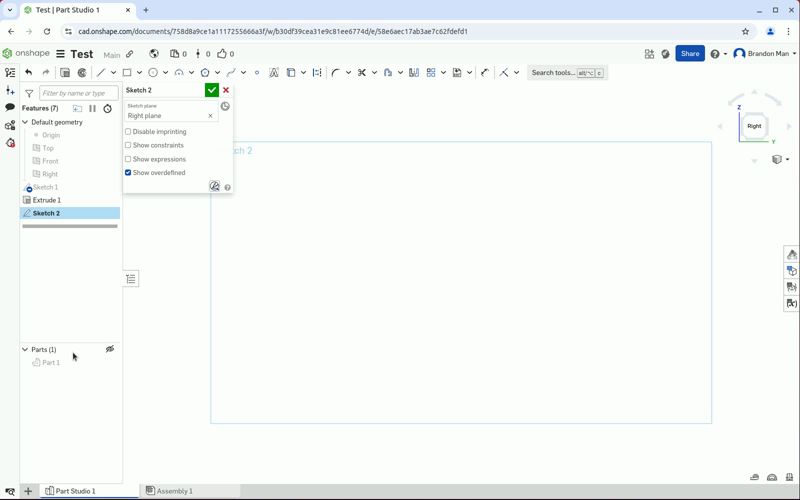
key(l)
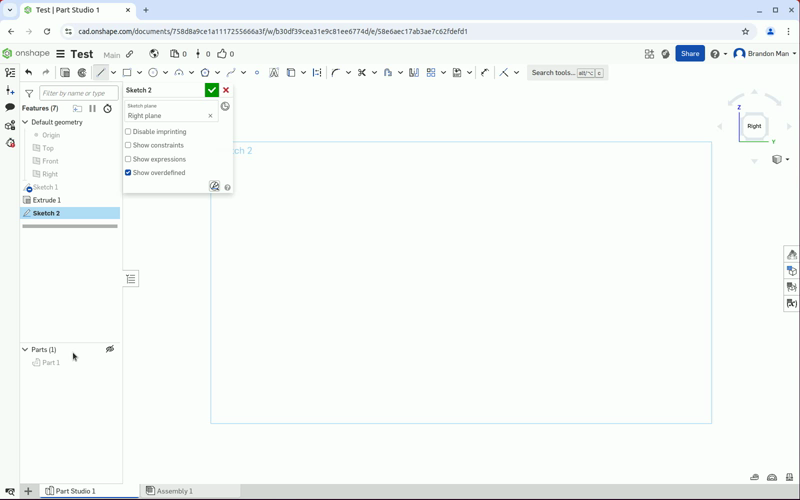
key_down(shift)
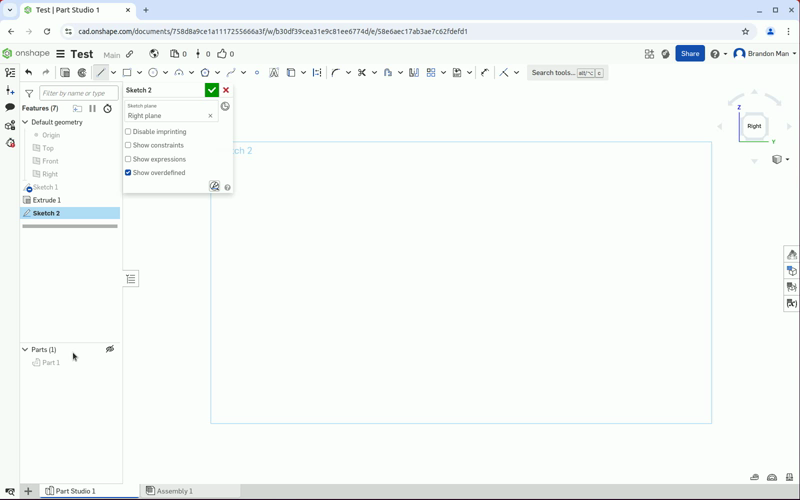
mouse_move(423, 223)
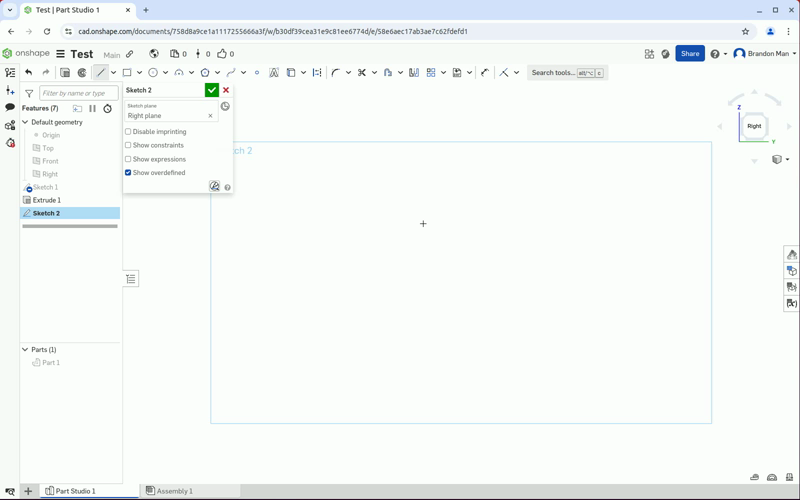
click(423, 223)
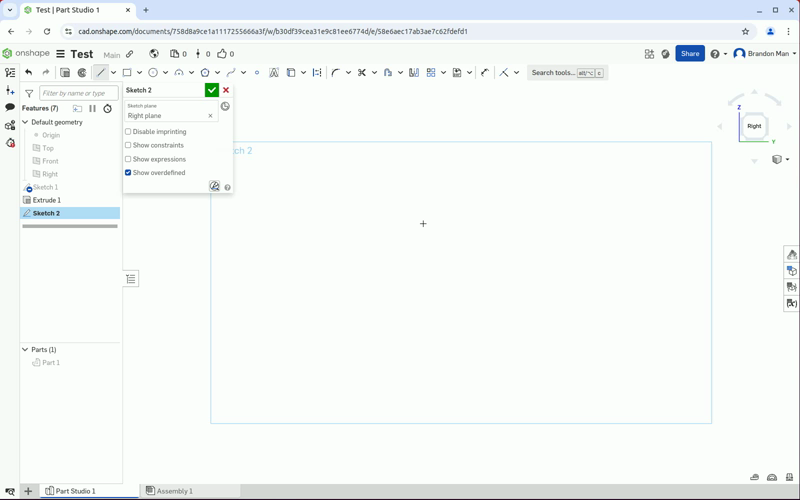
key_up(shift)
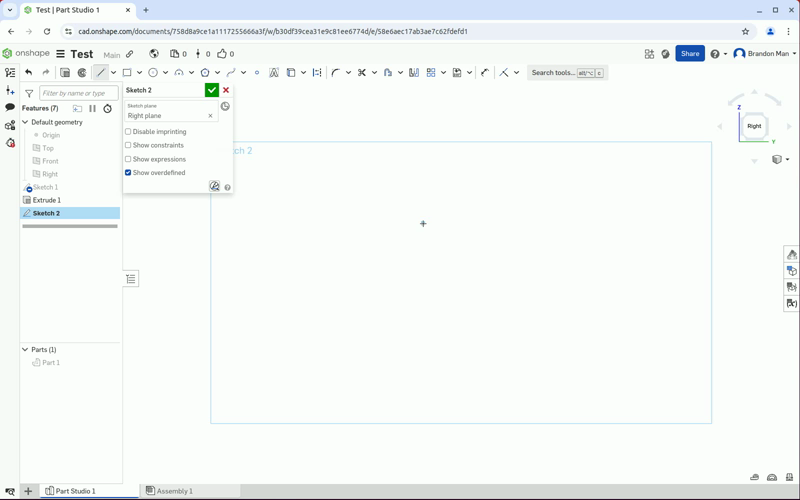
key_down(shift)
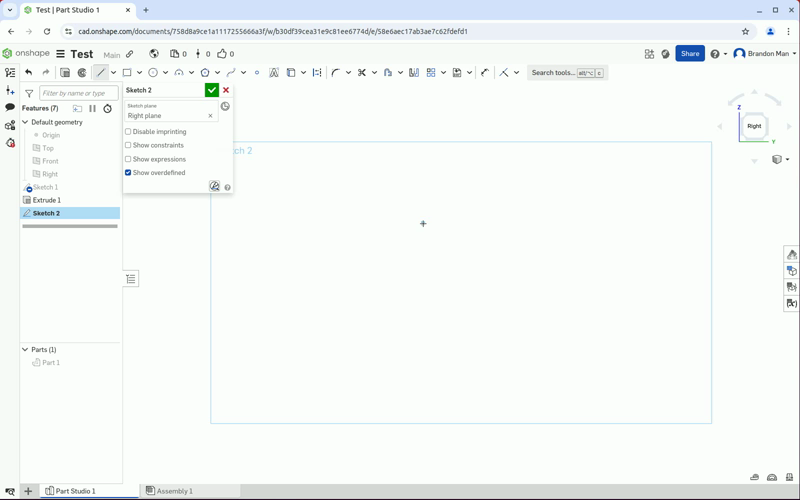
mouse_move(475, 170)
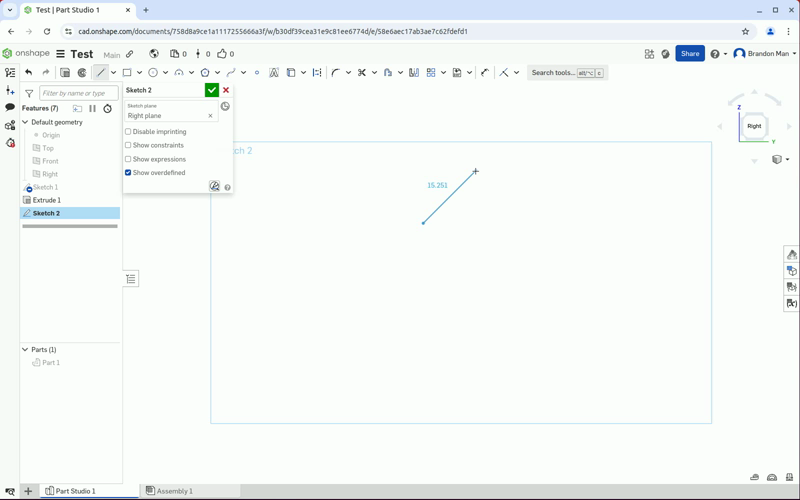
click(475, 170)
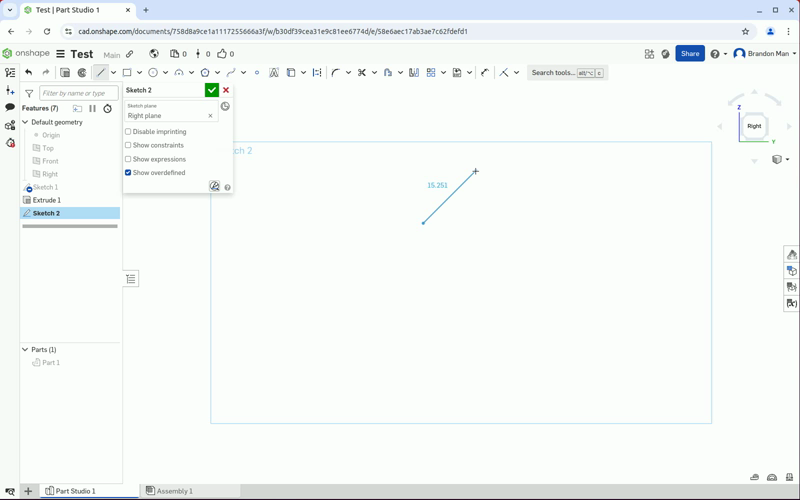
key_up(shift)
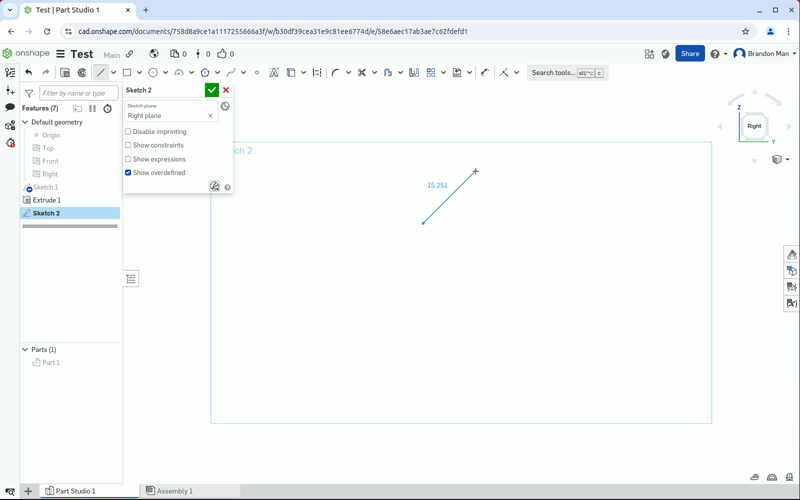
key_down(shift)
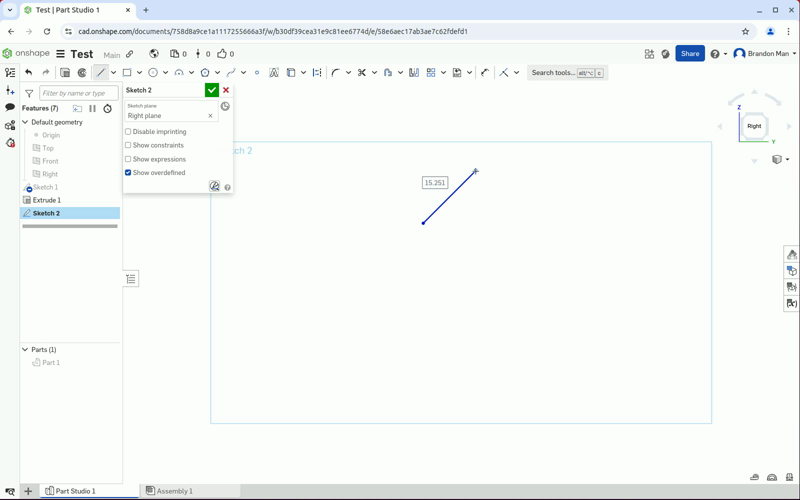
mouse_move(505, 170)
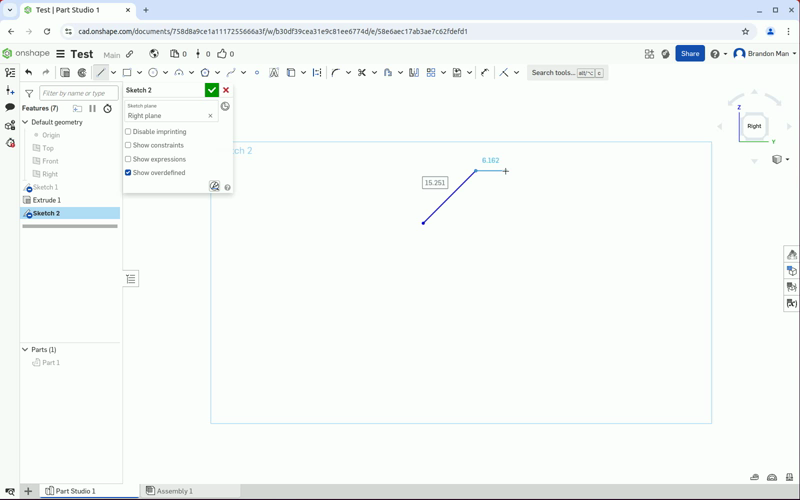
mouse_move(497, 170)
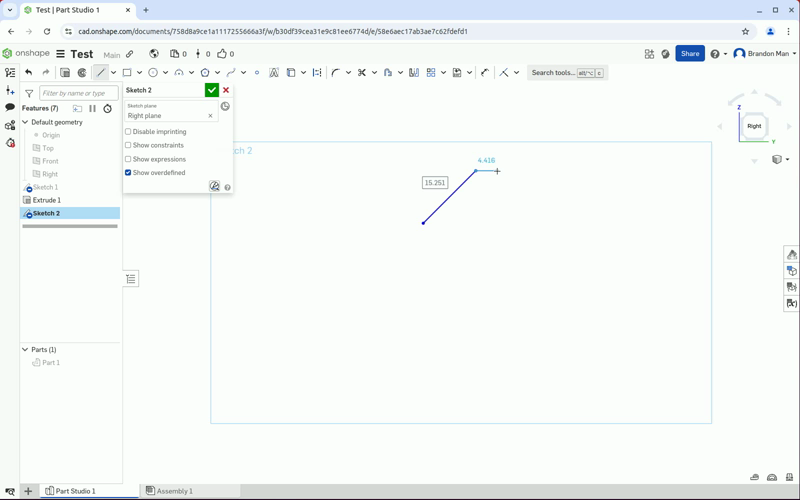
click(497, 170)
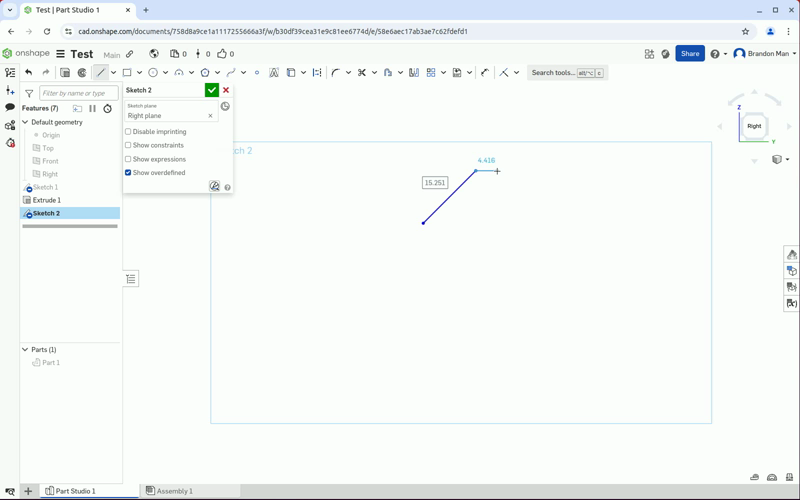
key_up(shift)
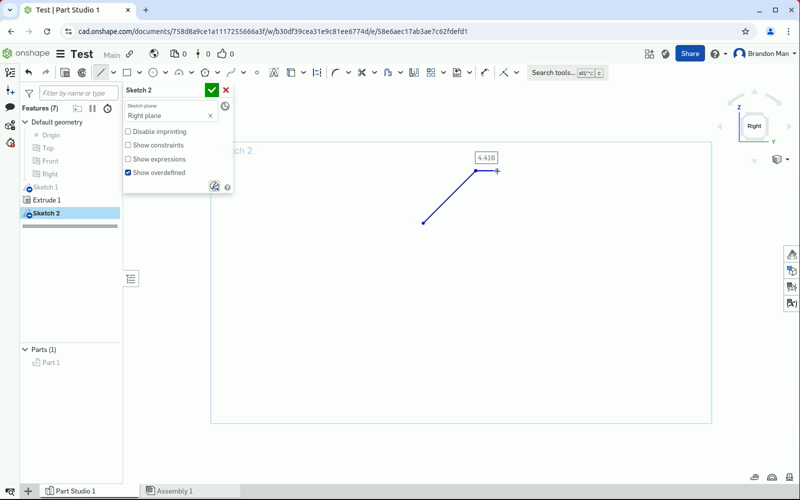
key_down(shift)
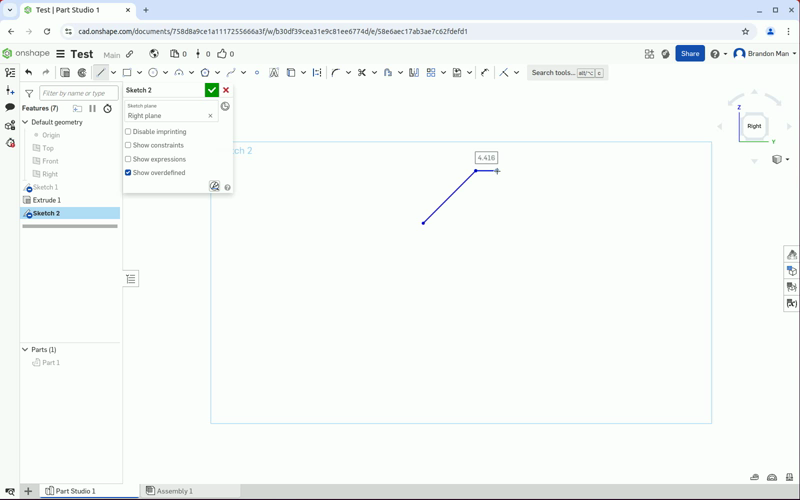
mouse_move(527, 170)
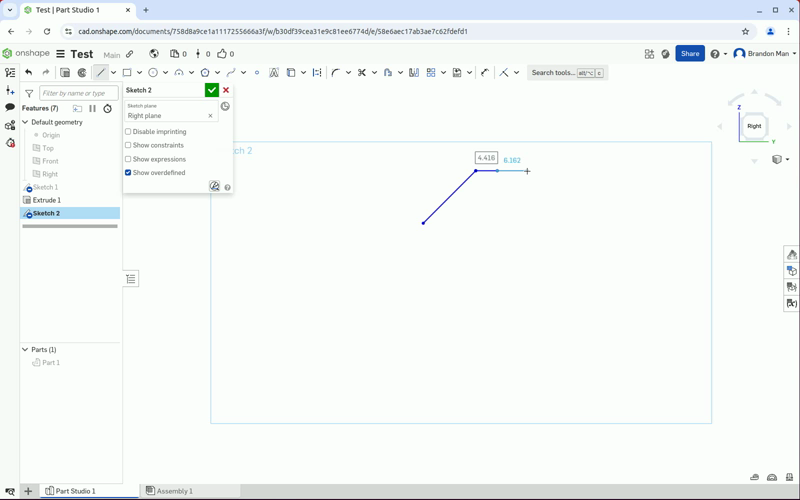
mouse_move(497, 153)
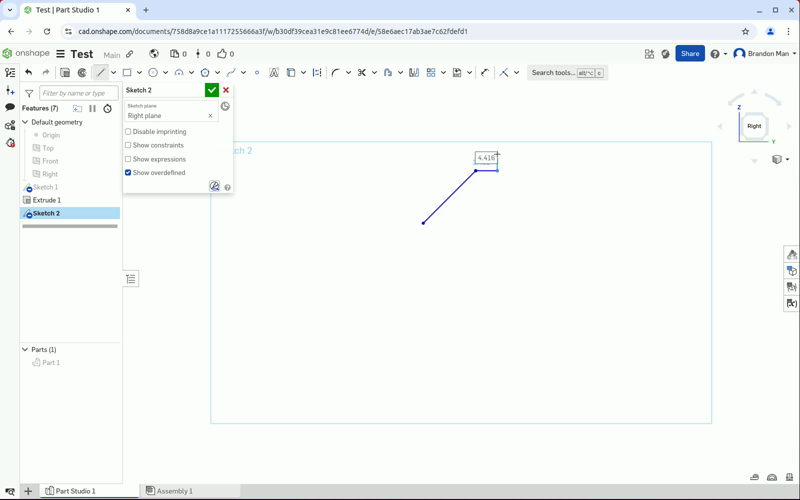
click(497, 153)
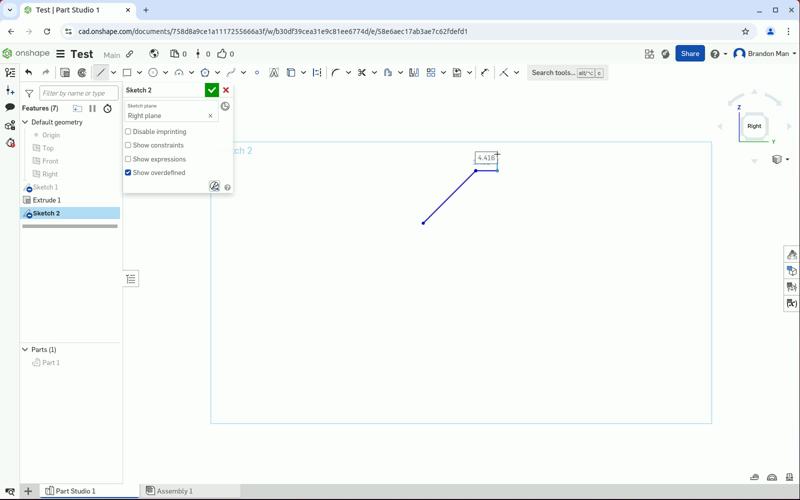
key_up(shift)
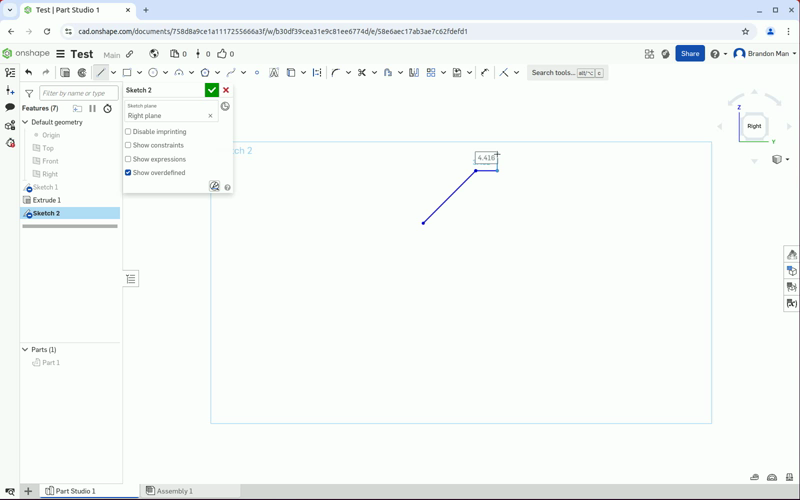
key_down(shift)
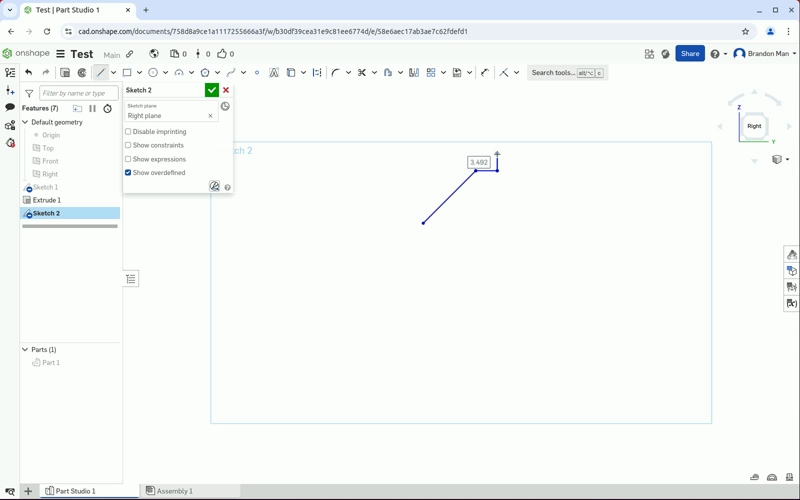
mouse_move(423, 153)
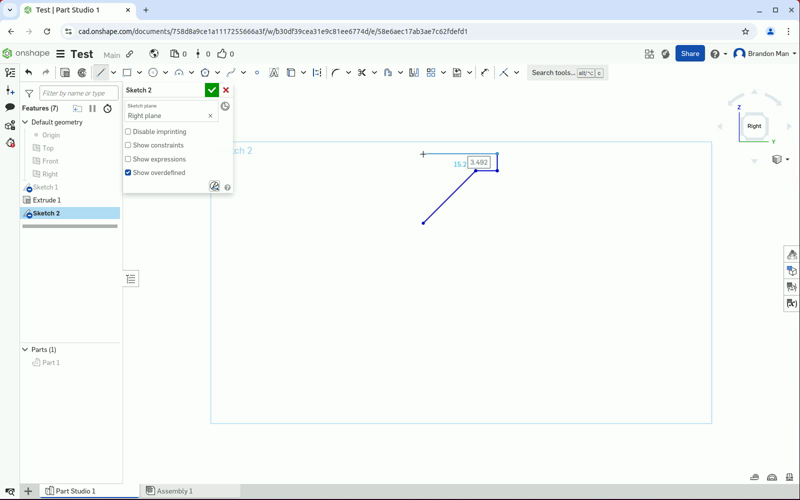
click(423, 153)
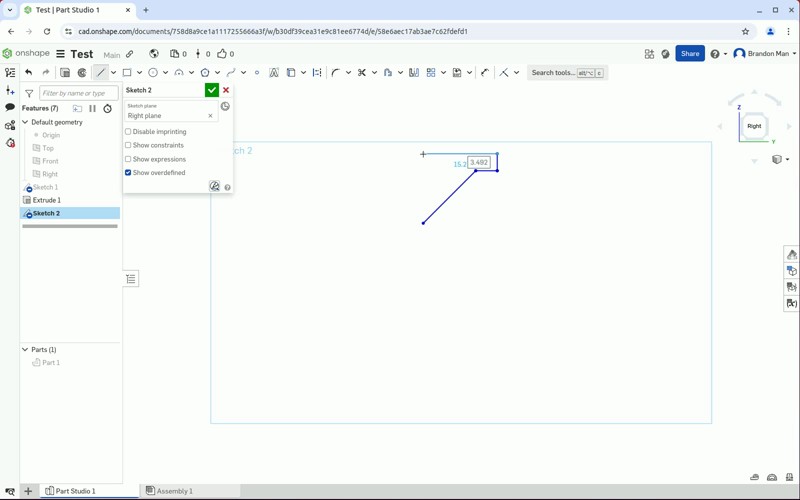
key_up(shift)
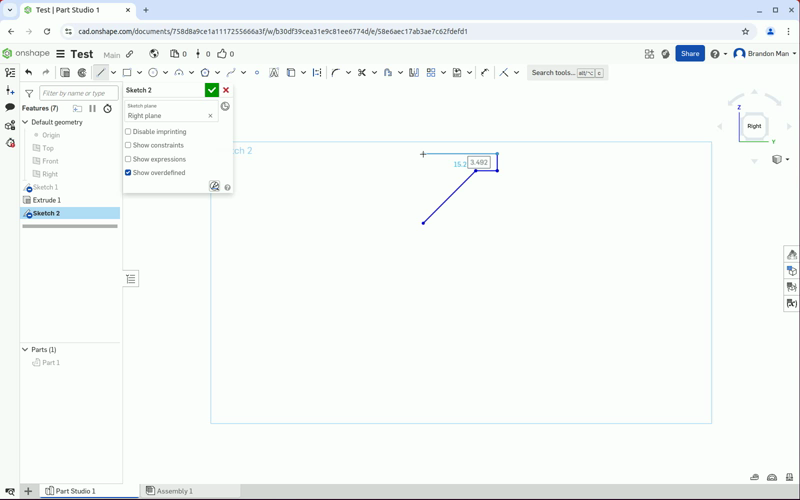
key_down(shift)
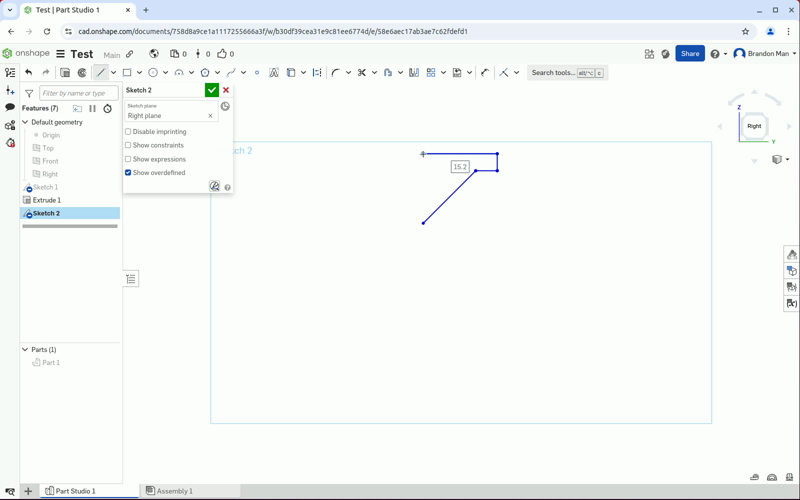
mouse_move(423, 223)
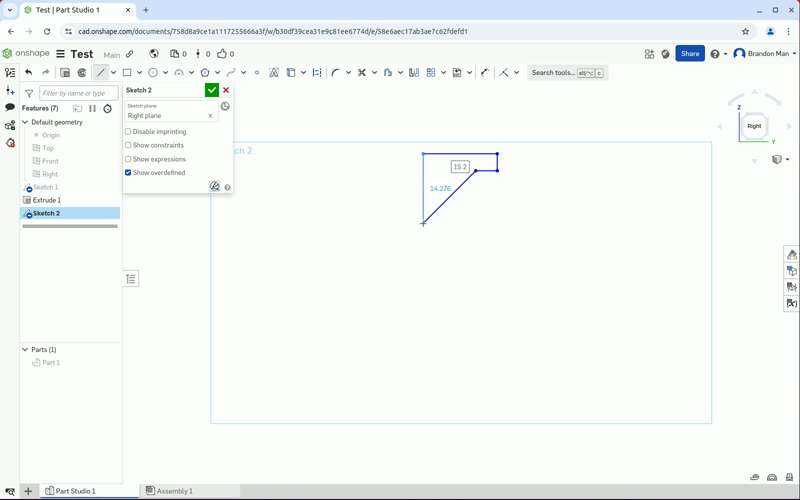
key_up(shift)
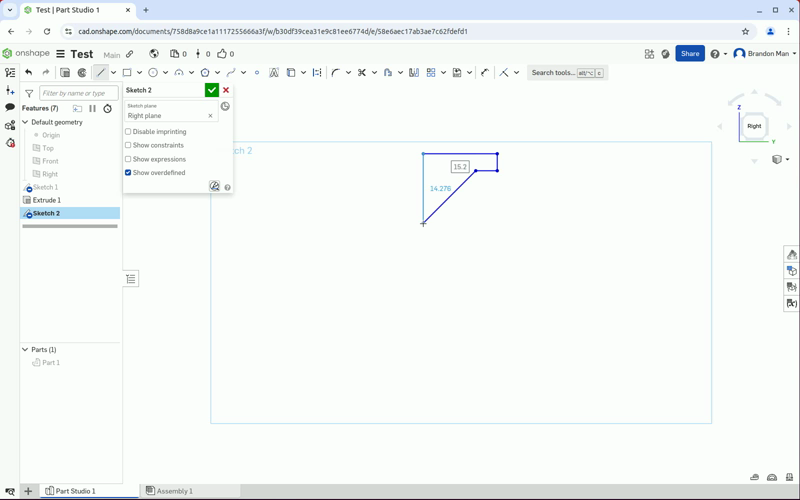
click(423, 223)
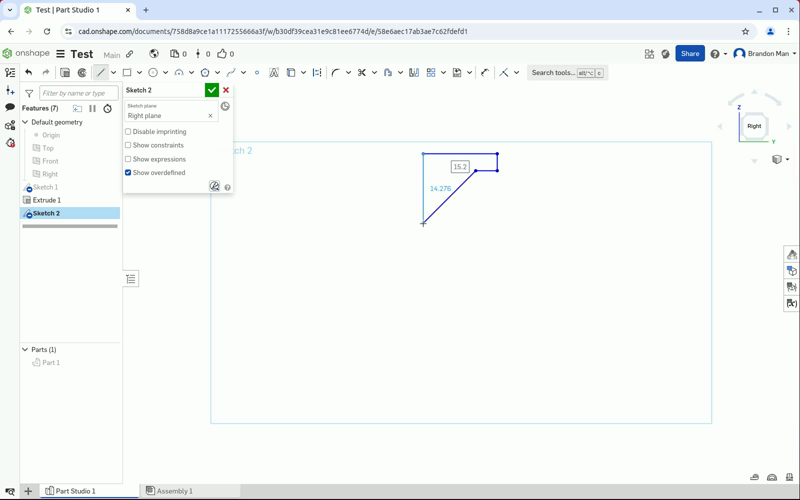
key(esc)
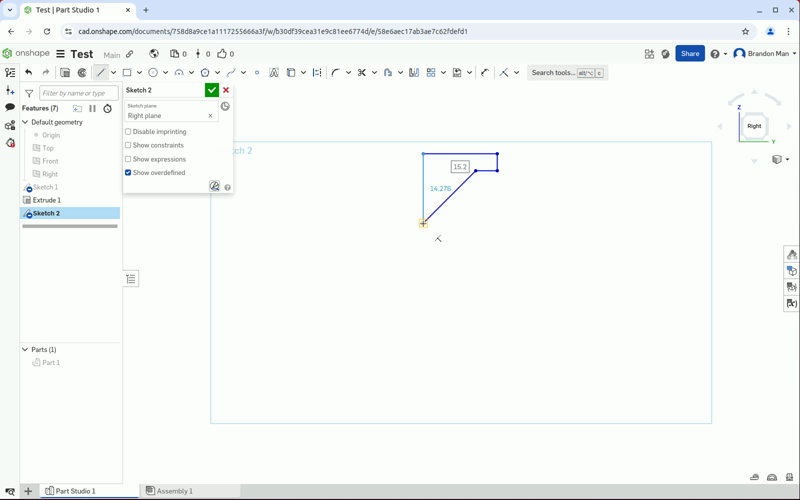
mouse_move(449, 191)
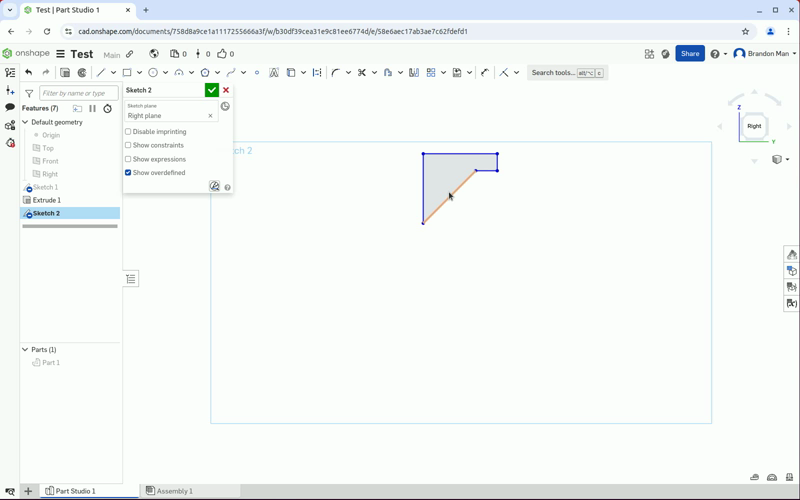
click(449, 191)
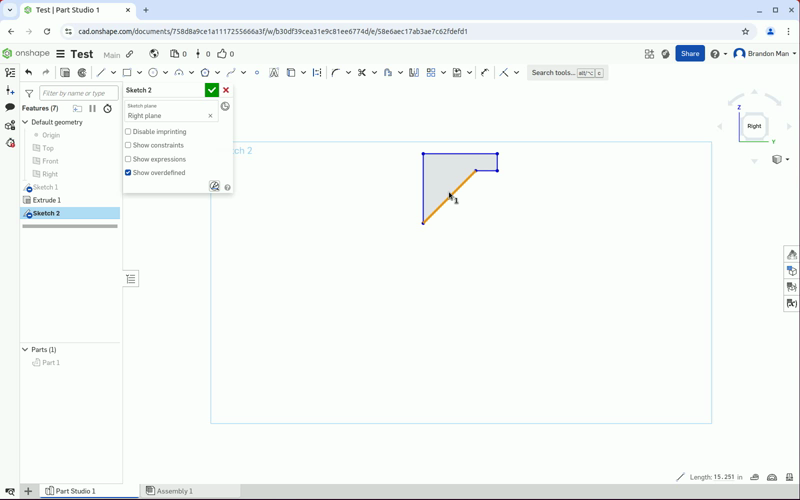
mouse_move(73, 352)
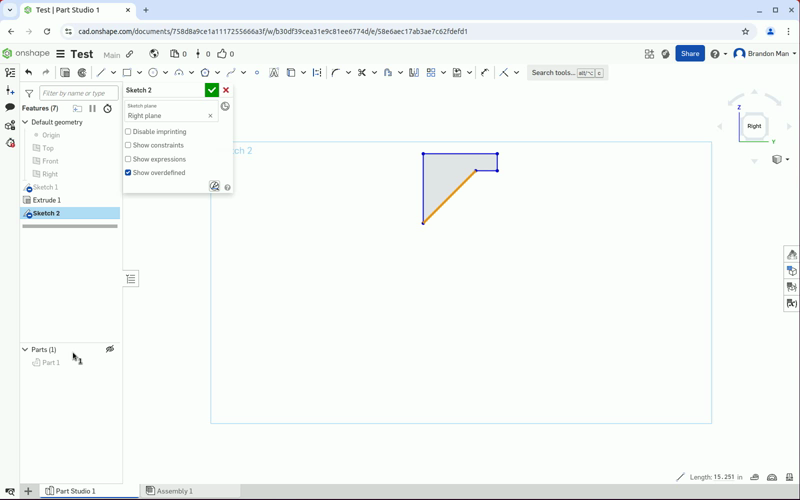
key(shift+y)
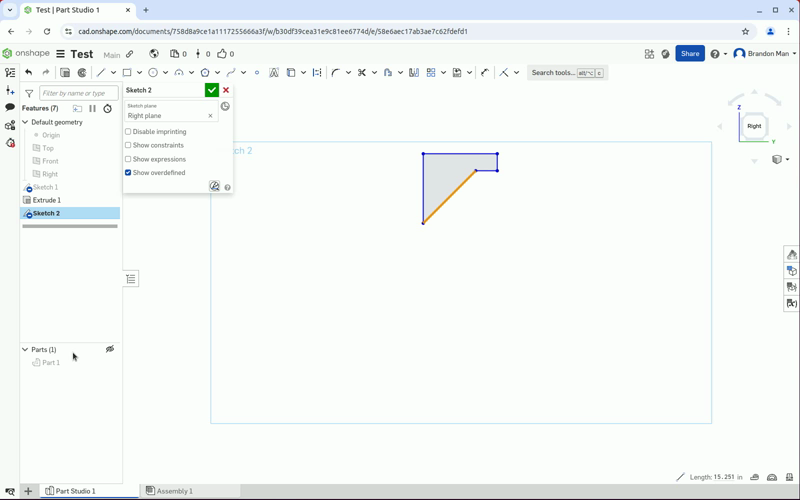
key(shift+e)
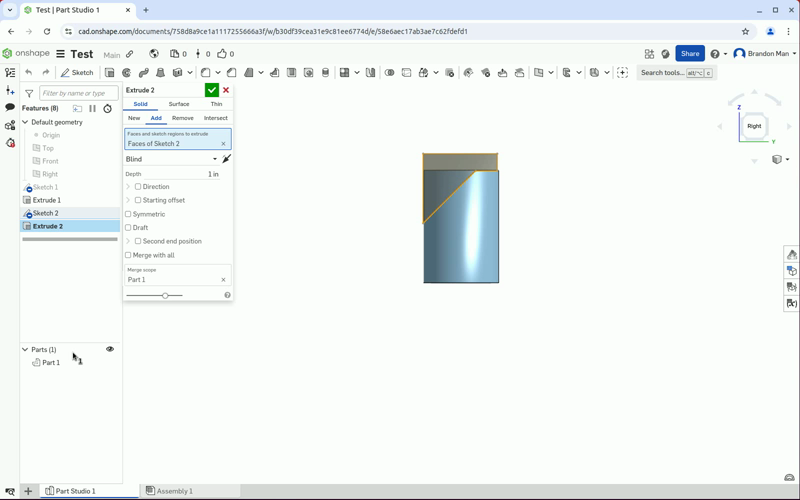
mouse_move(143, 106)
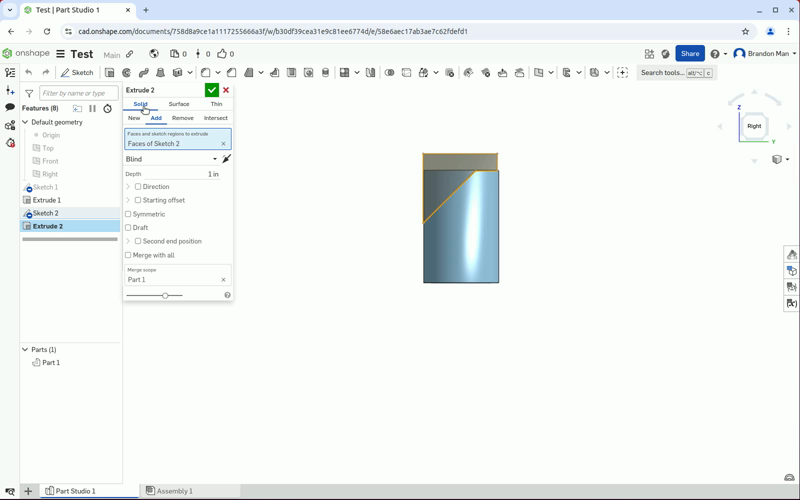
click(143, 106)
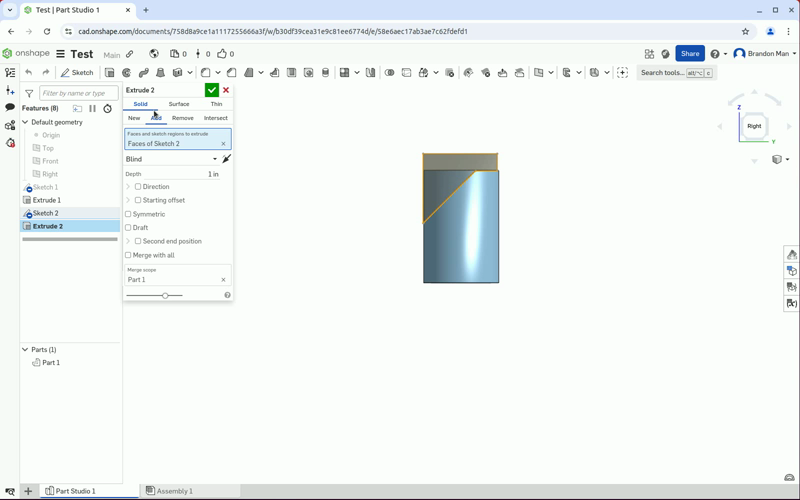
mouse_move(186, 120)
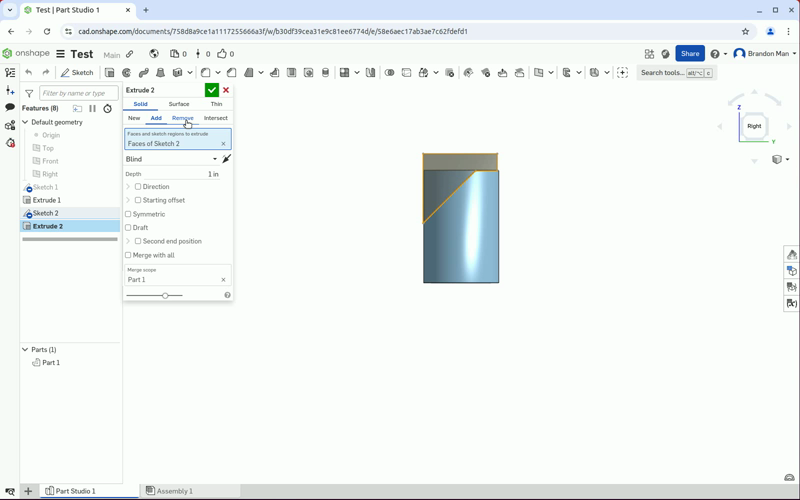
click(186, 120)
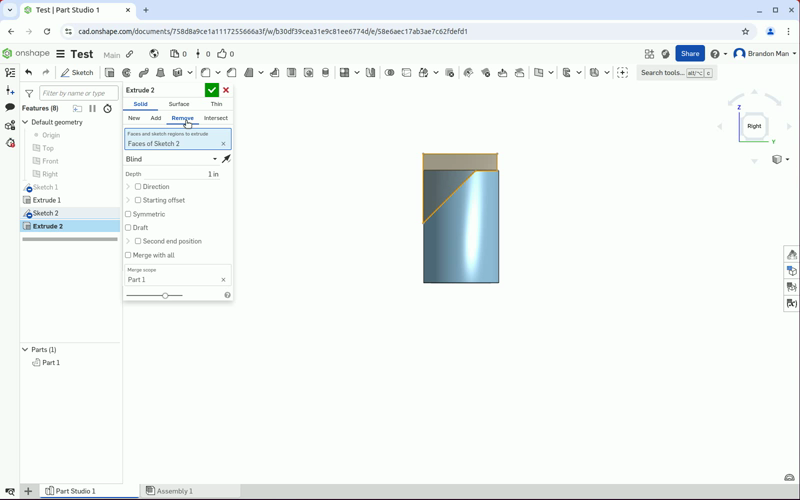
key(tab, 4)
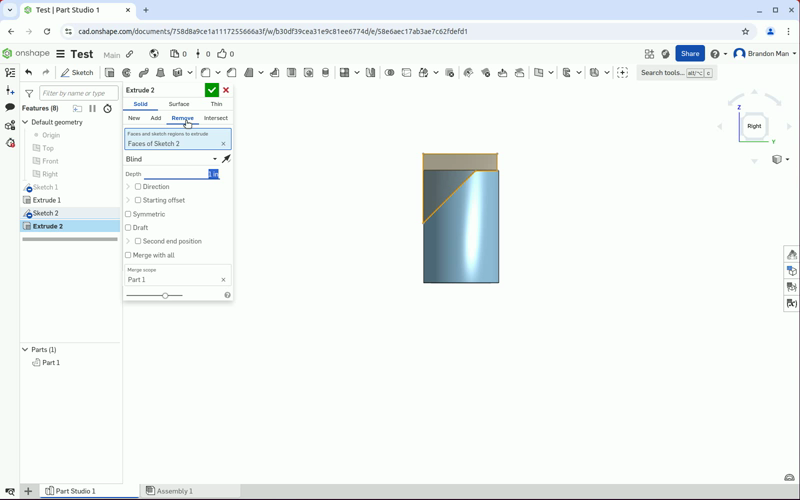
text(15.406)
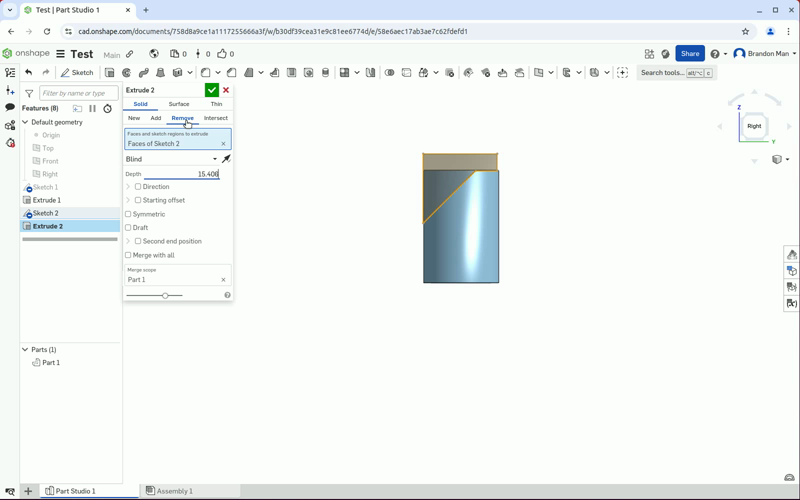
key(tab, 3)
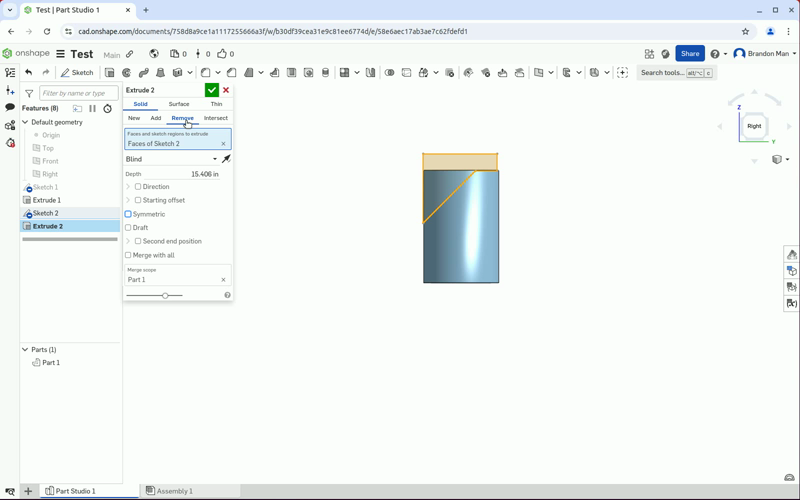
key(space)
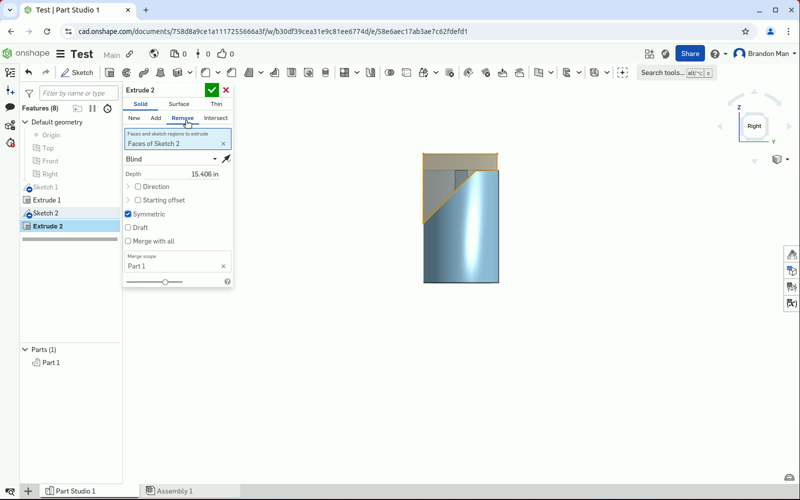
key(tab, 2)
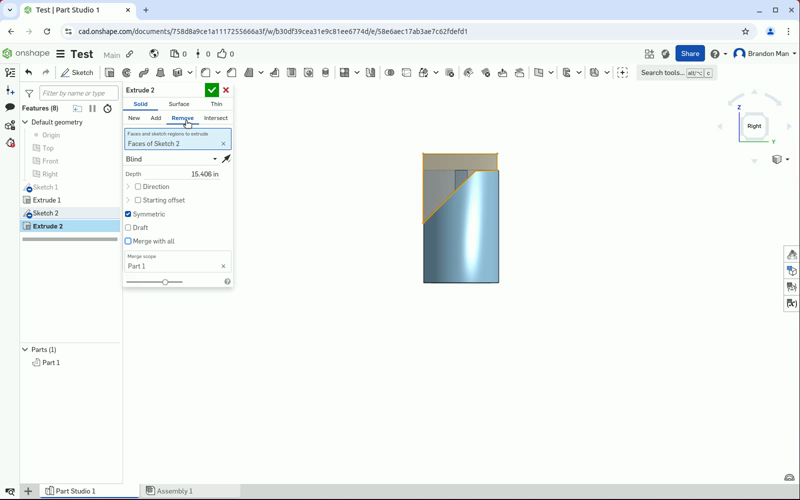
key(space)
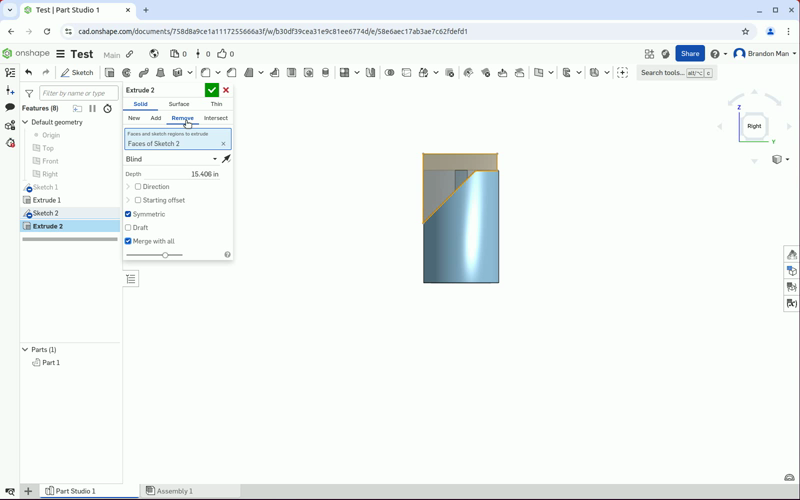
key(enter)
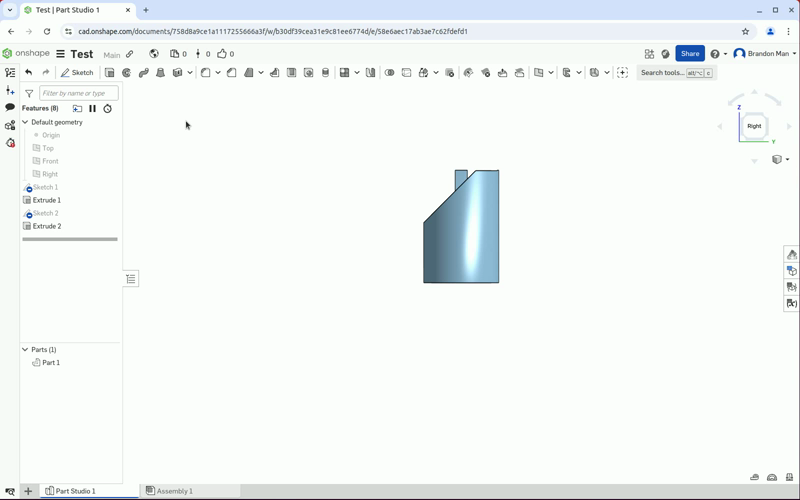
key(shift+h)
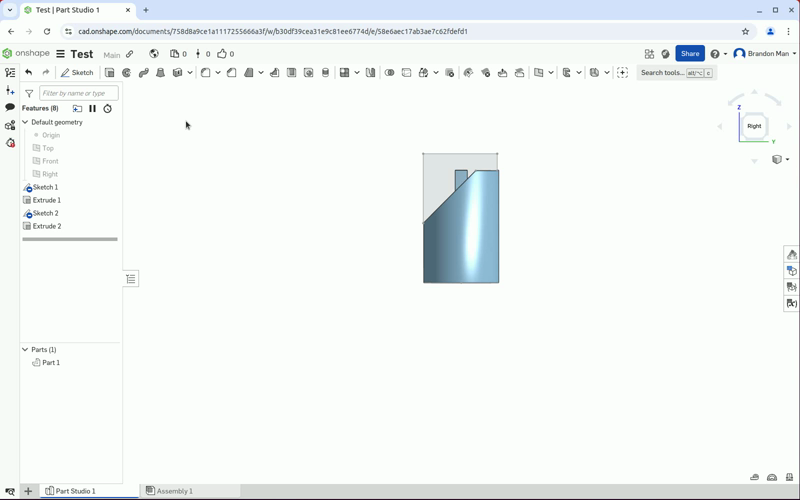
key(shift+h)
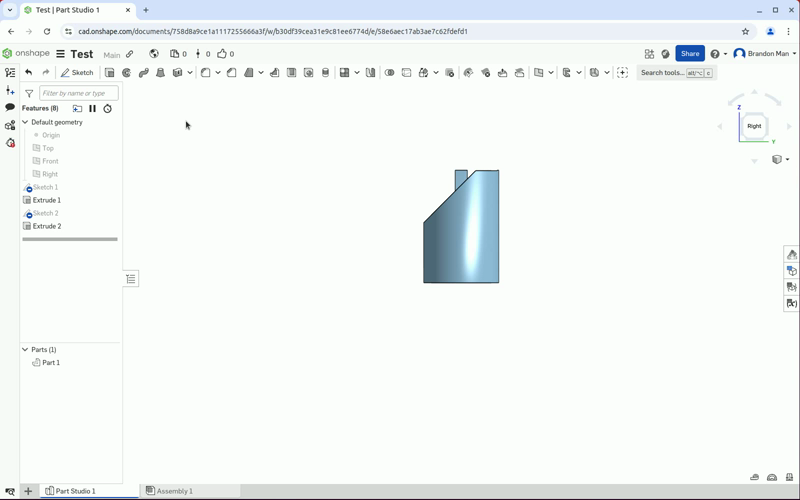
mouse_move(73, 189)
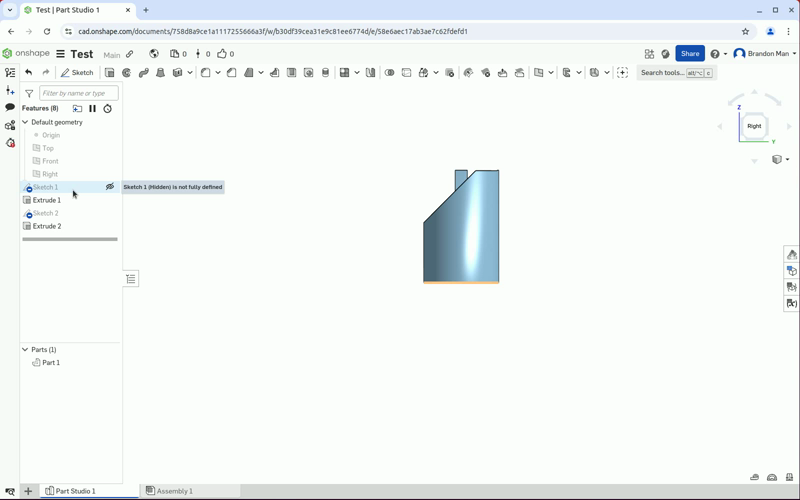
click(73, 189)
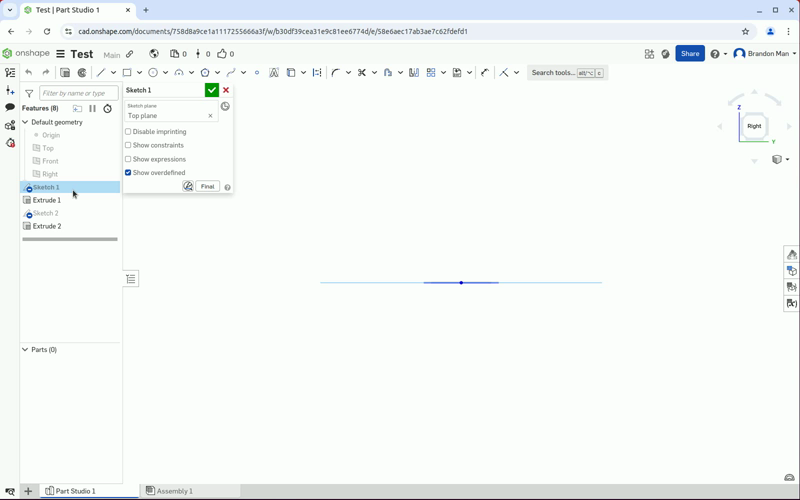
mouse_move(229, 92)
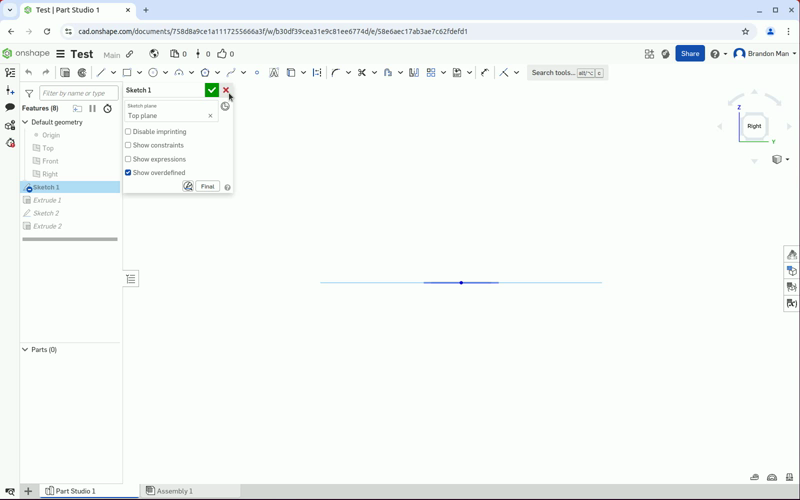
click(229, 92)
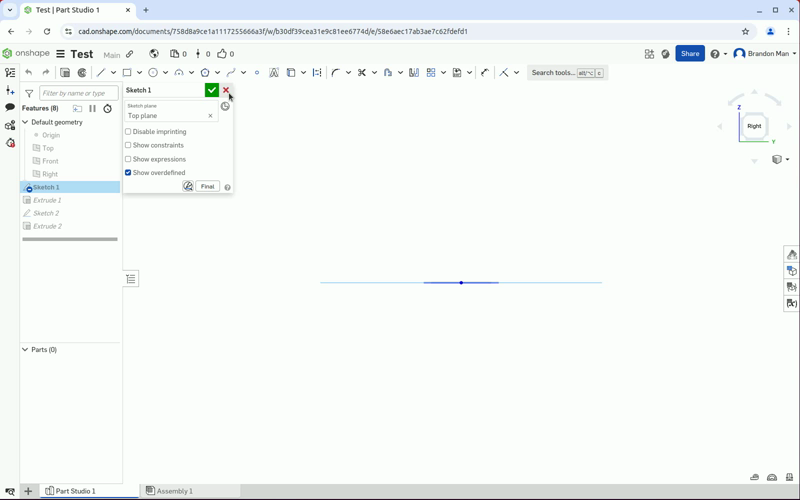
key(shift+s)
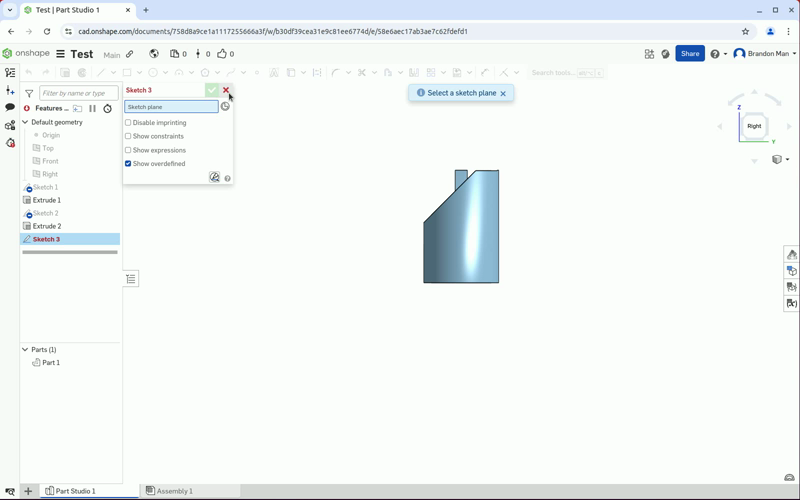
mouse_move(73, 176)
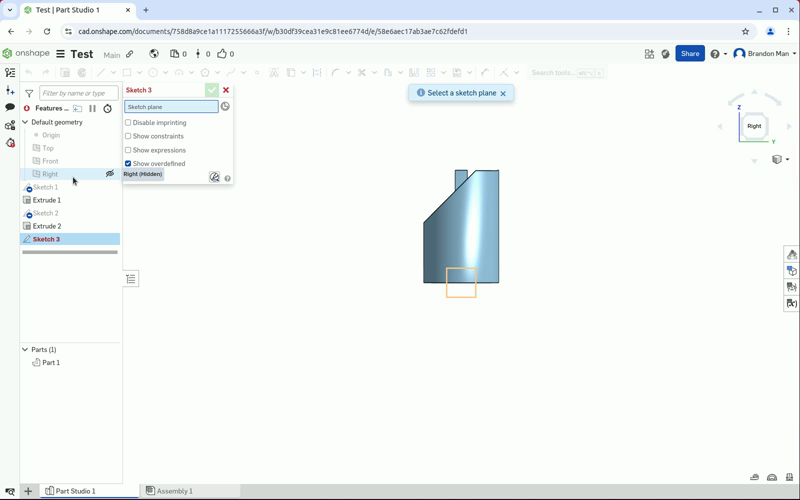
click(73, 176)
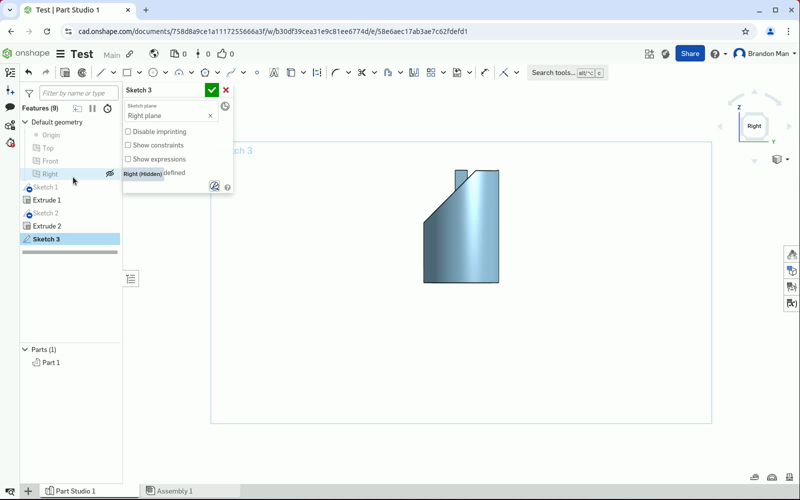
mouse_move(73, 352)
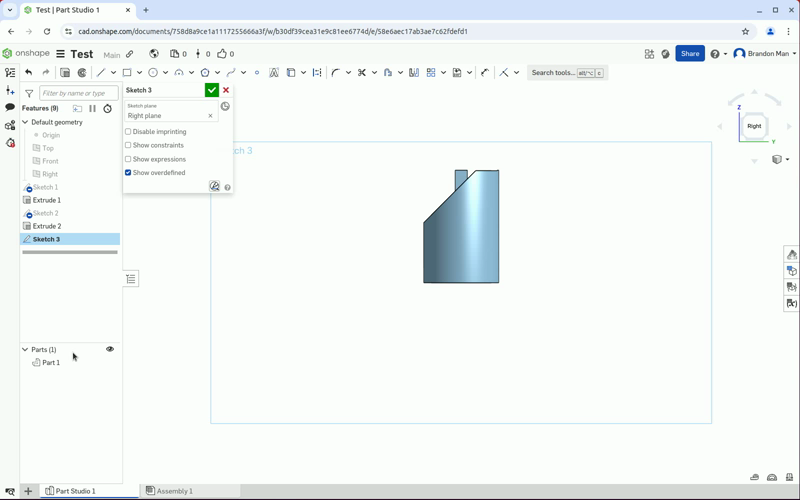
key(y)
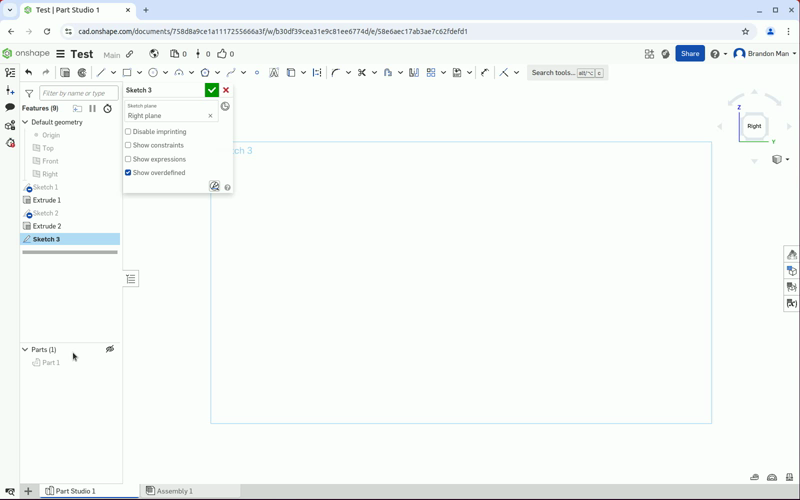
key(l)
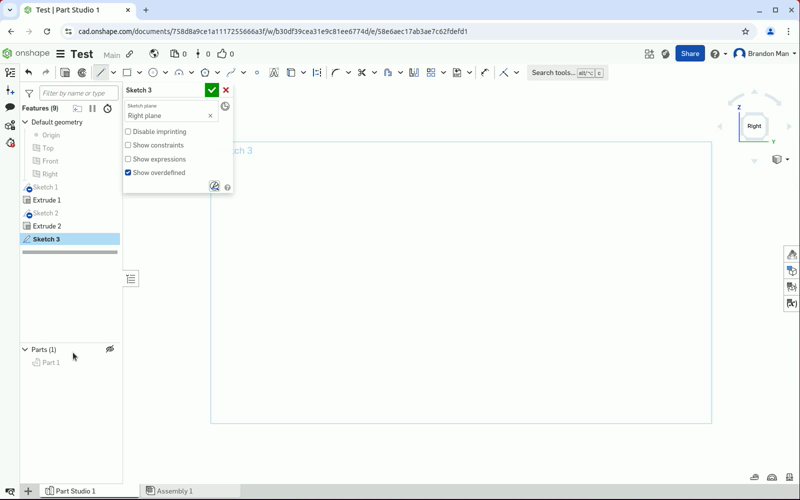
key_down(shift)
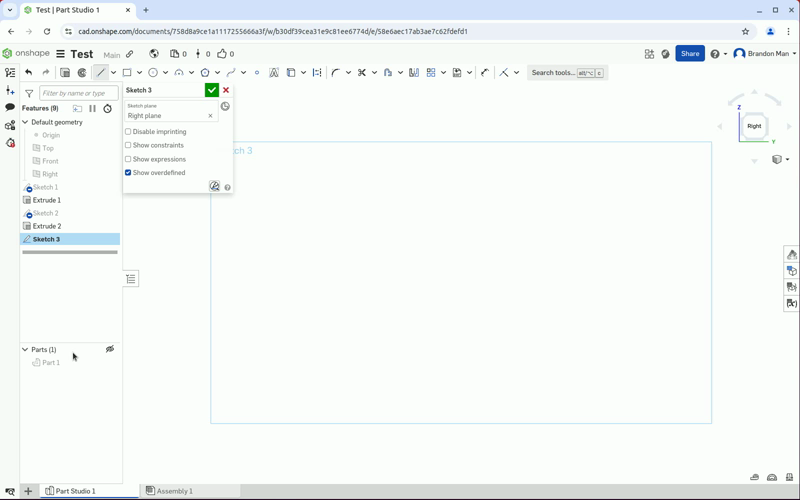
mouse_move(423, 412)
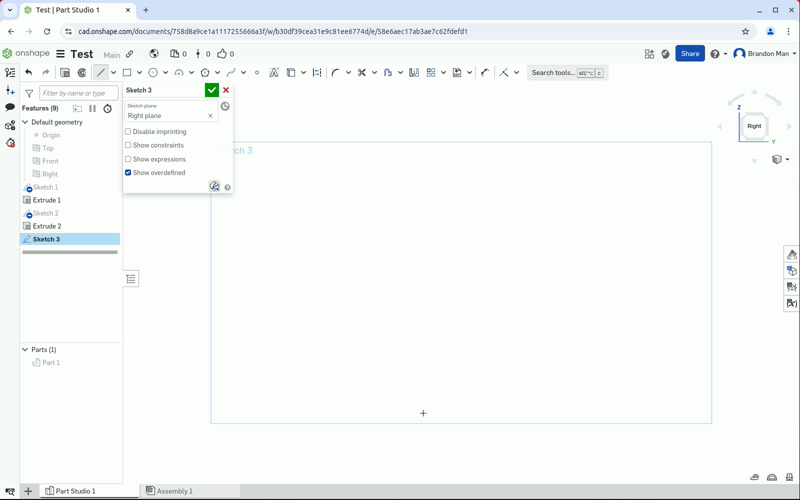
click(423, 412)
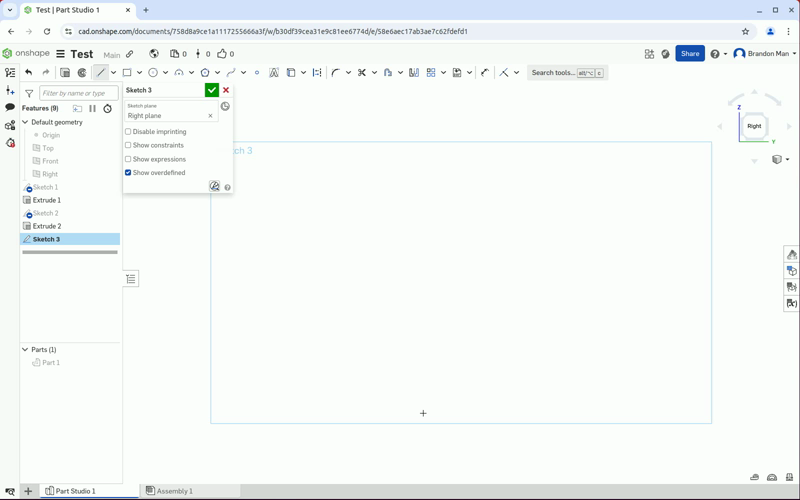
key_up(shift)
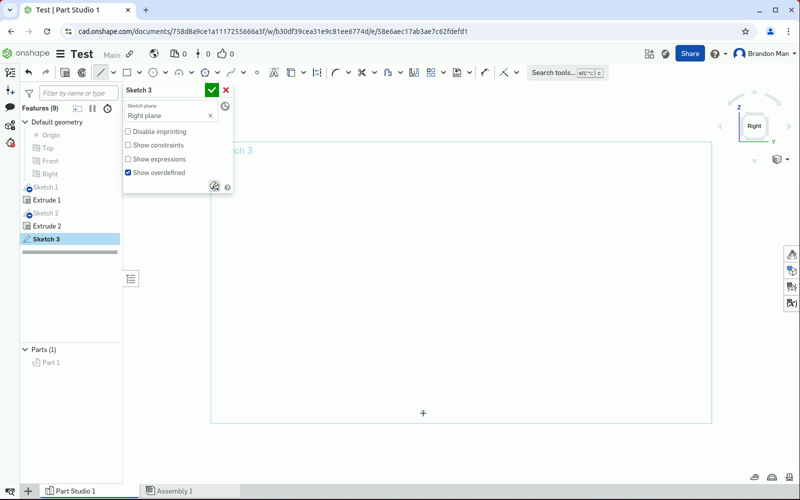
key_down(shift)
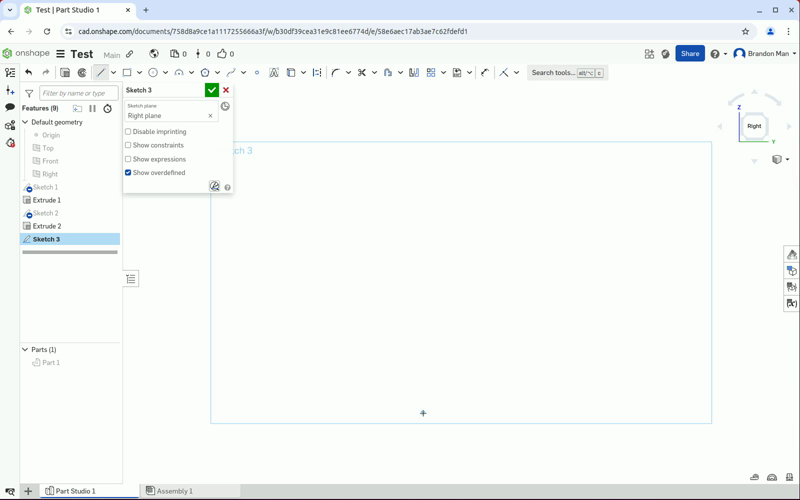
mouse_move(497, 412)
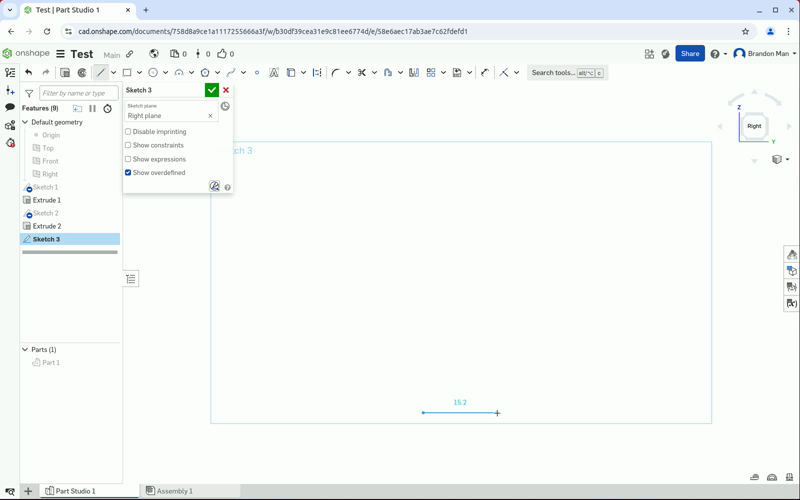
click(497, 412)
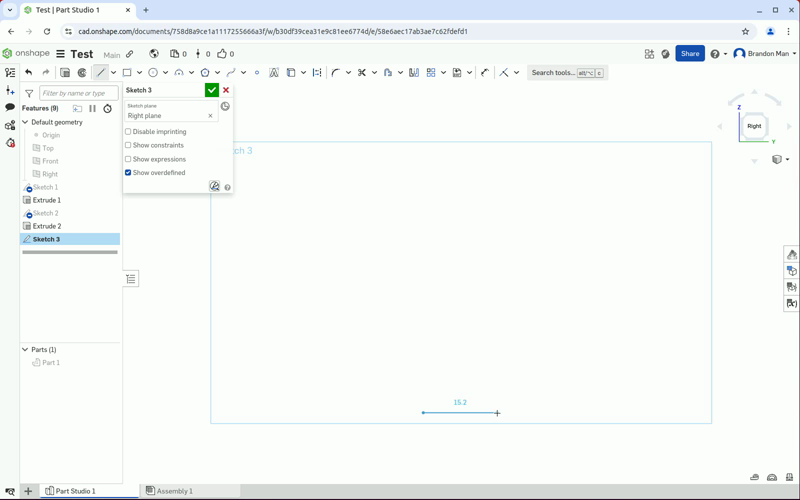
key_up(shift)
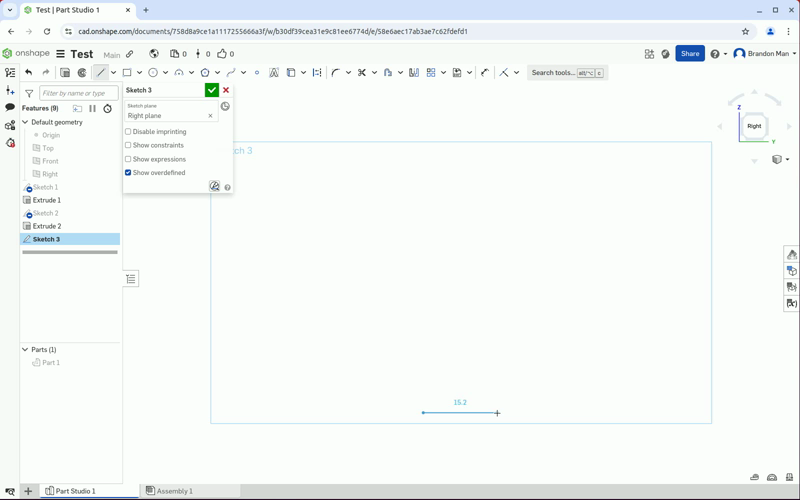
key_down(shift)
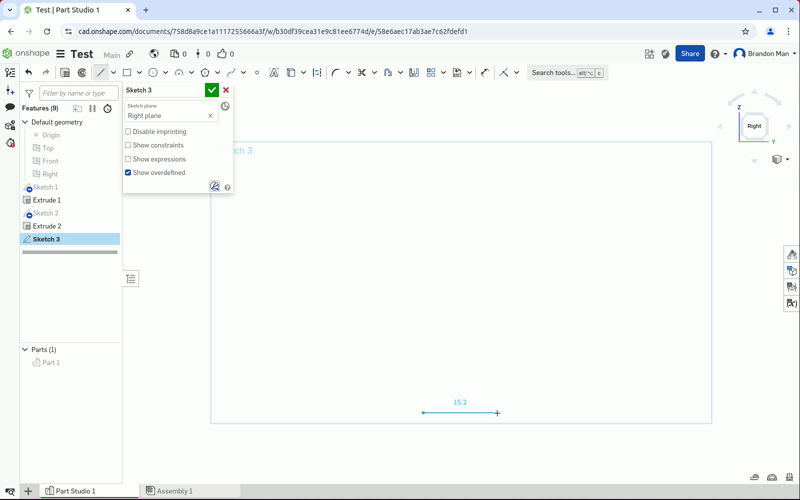
mouse_move(527, 412)
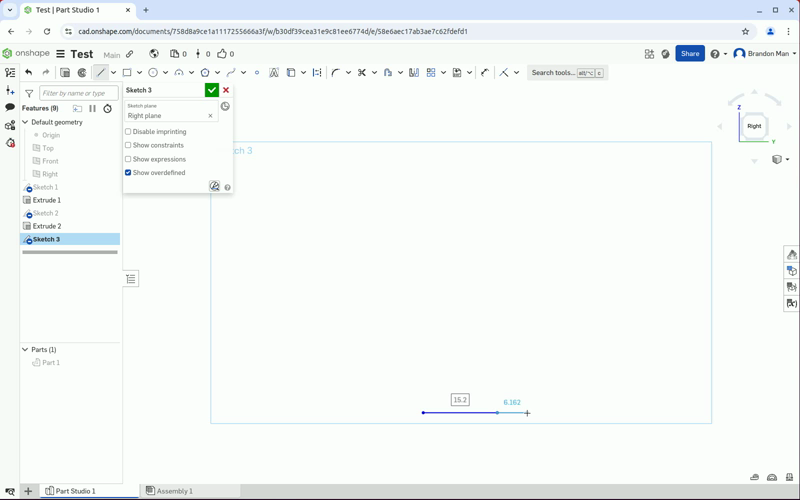
mouse_move(497, 395)
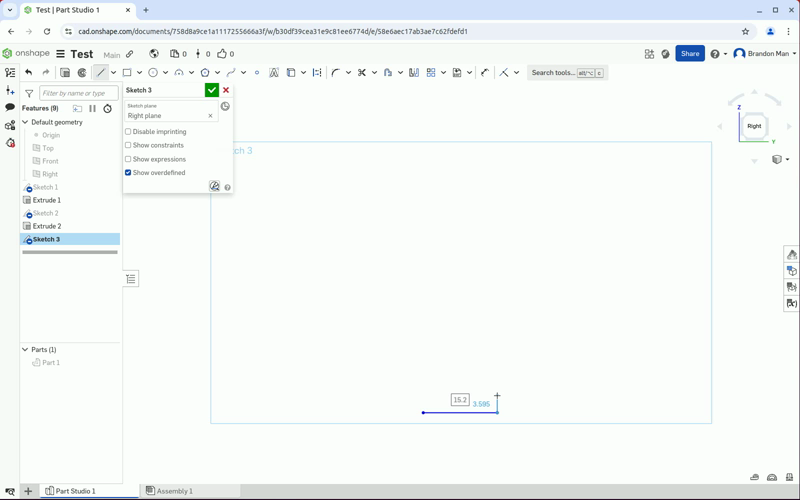
click(497, 395)
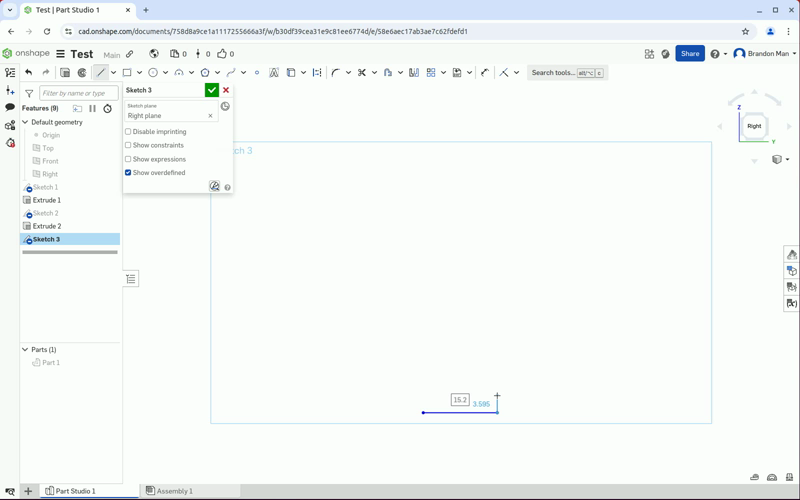
key_up(shift)
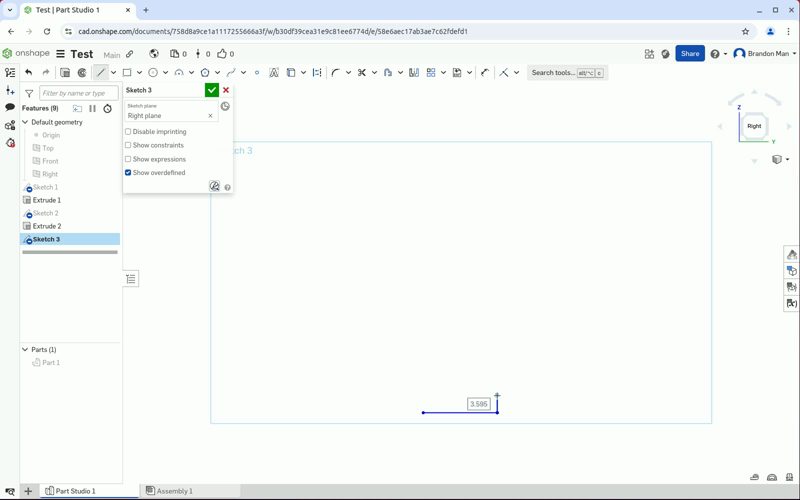
key_down(shift)
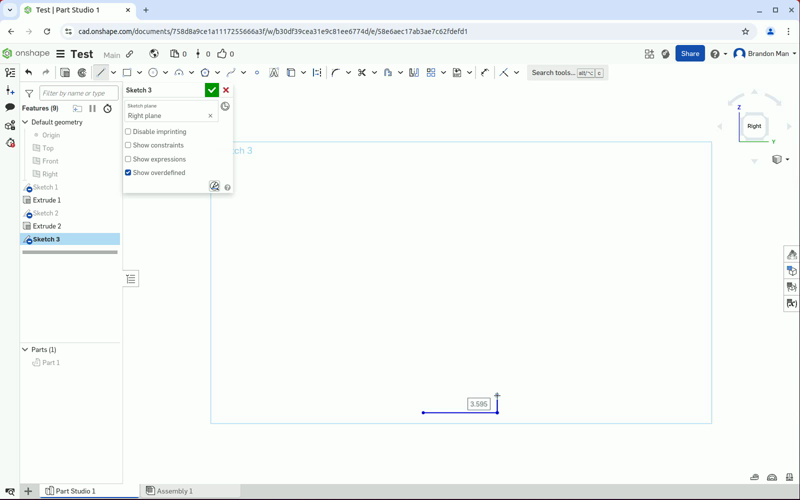
mouse_move(527, 395)
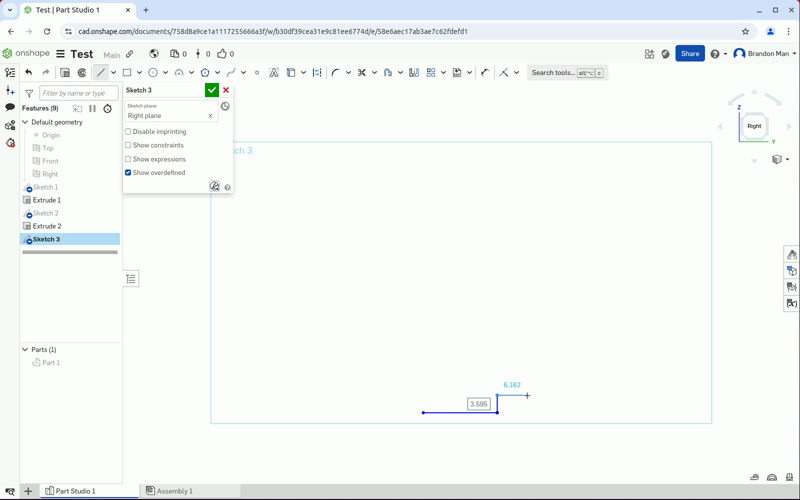
mouse_move(475, 395)
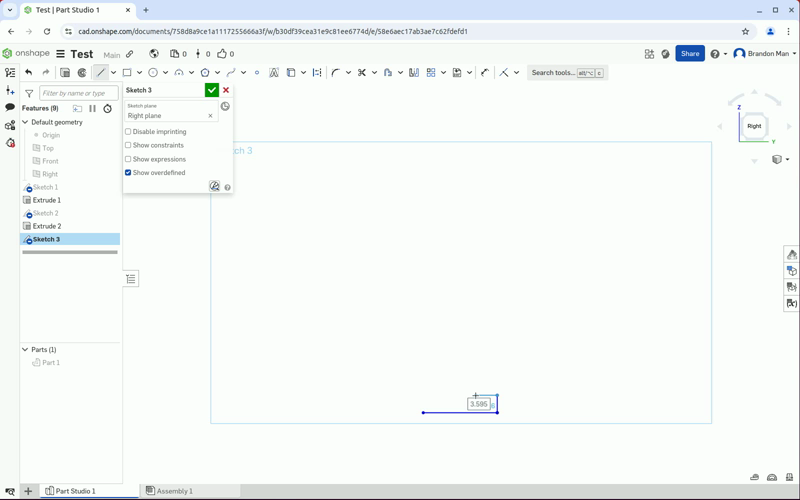
click(475, 395)
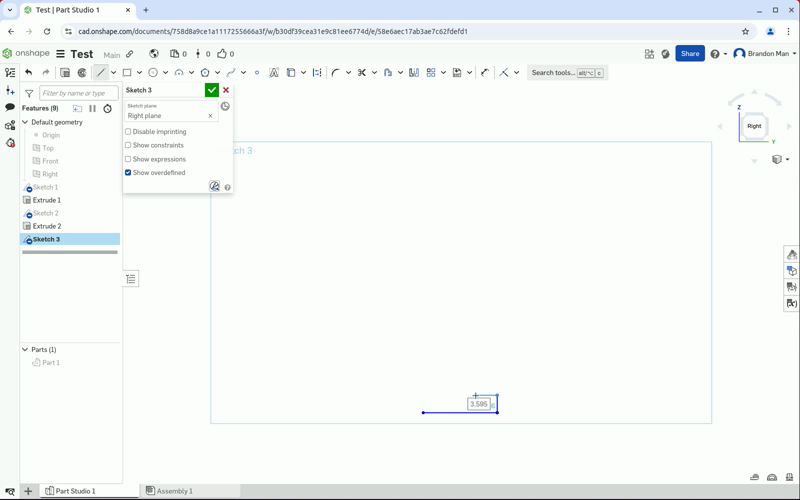
key_up(shift)
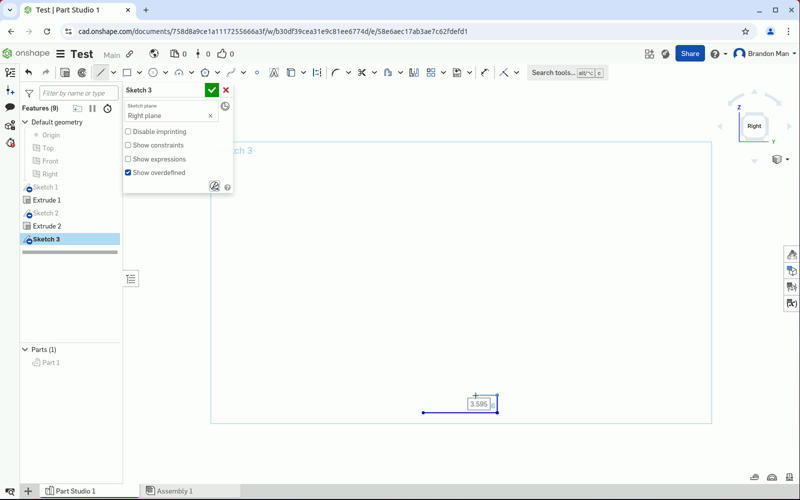
key_down(shift)
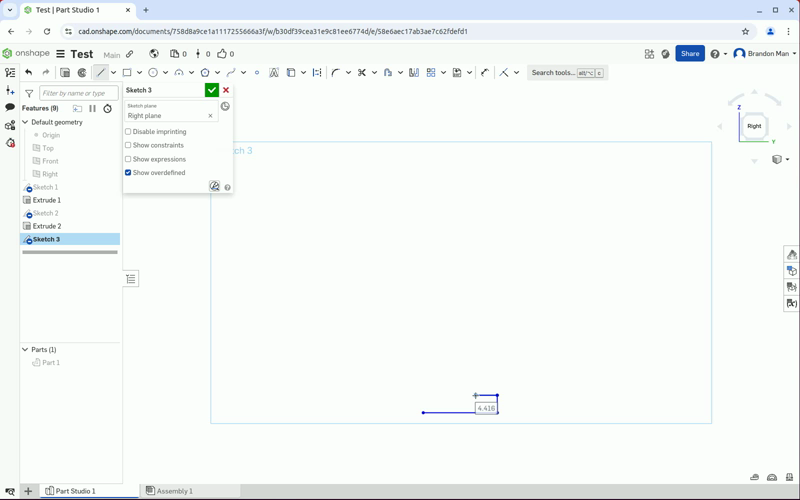
mouse_move(423, 343)
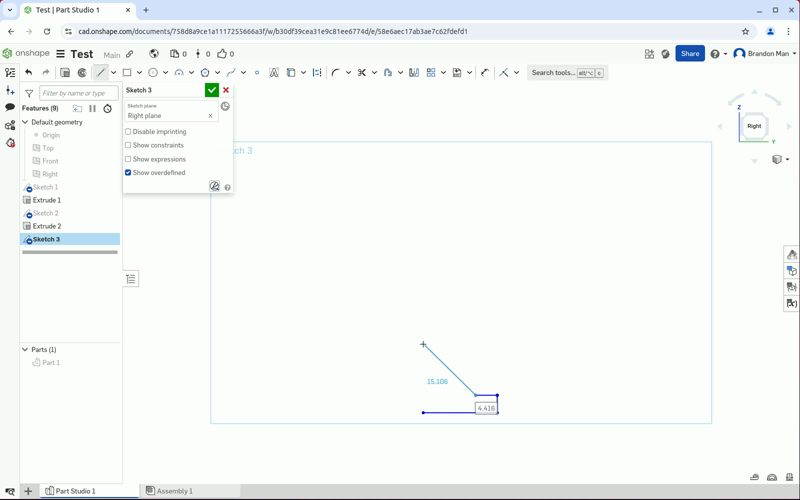
click(423, 343)
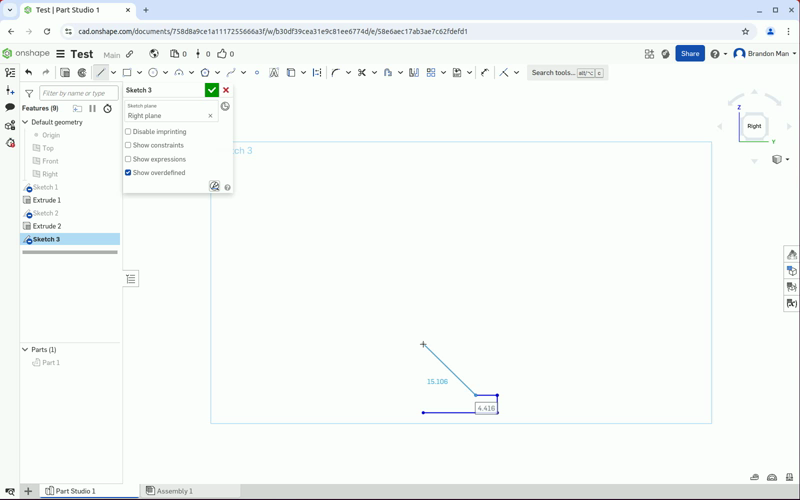
key_up(shift)
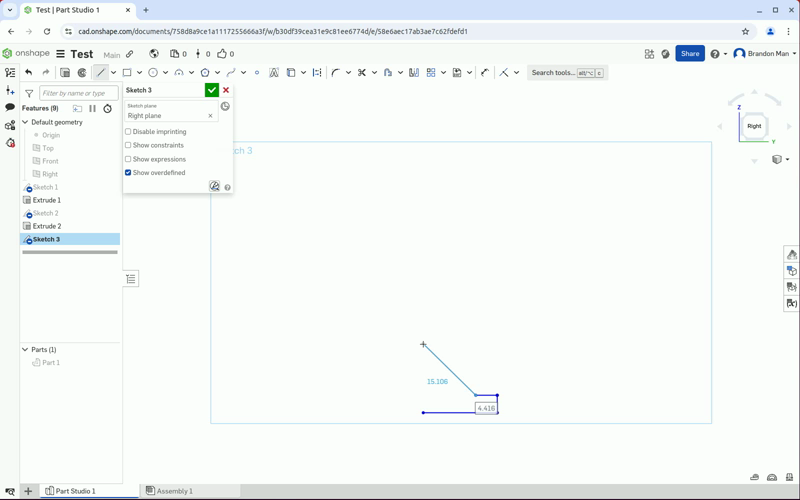
key_down(shift)
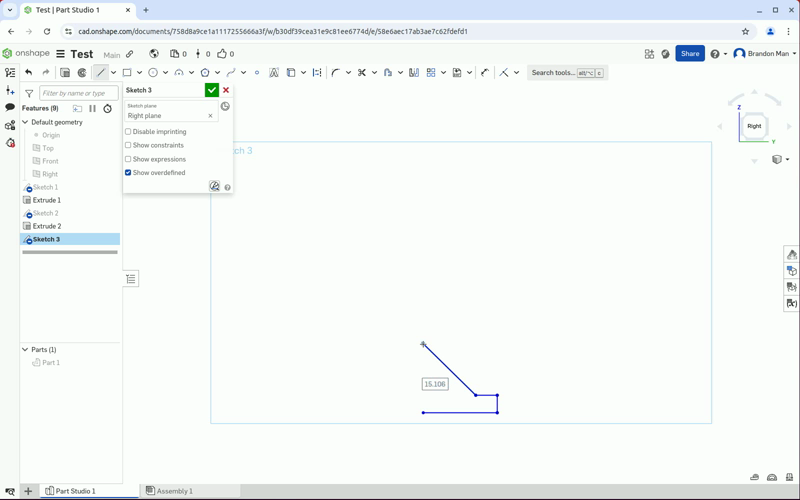
mouse_move(423, 412)
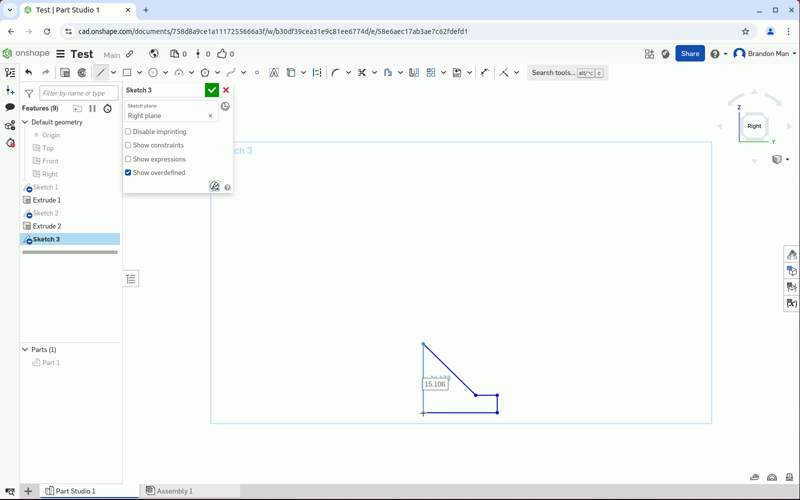
key_up(shift)
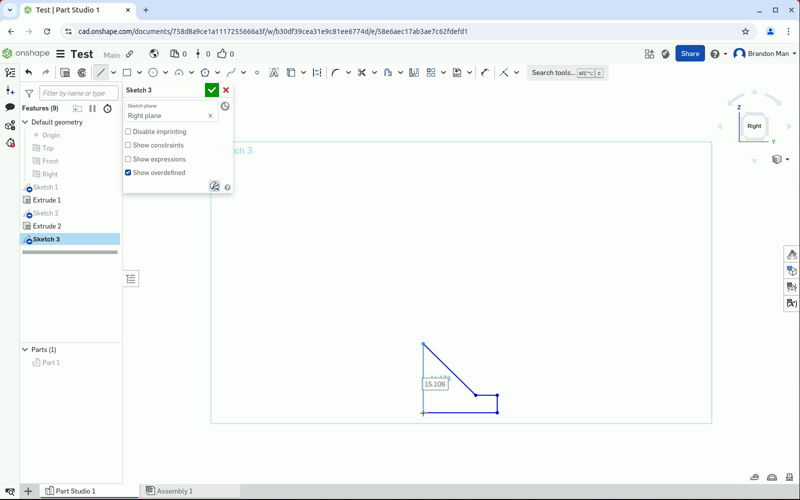
click(423, 412)
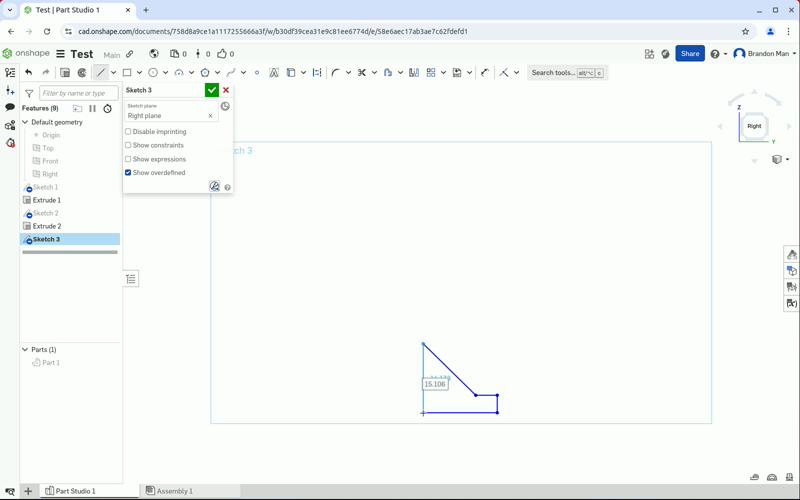
key(esc)
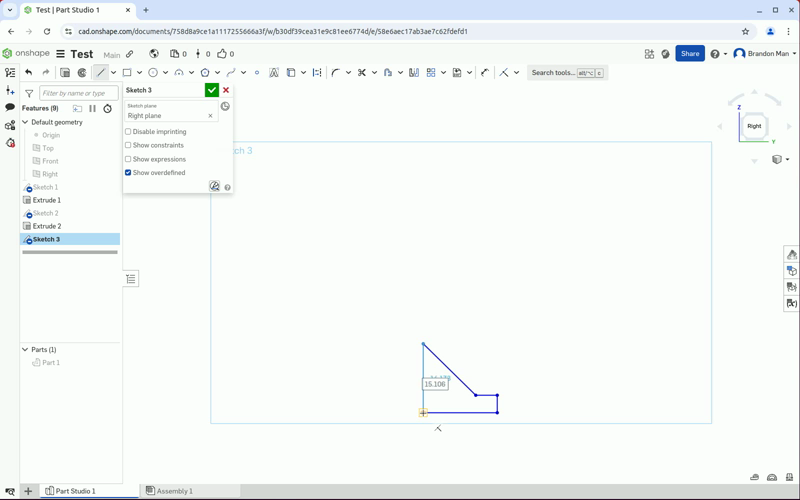
mouse_move(462, 408)
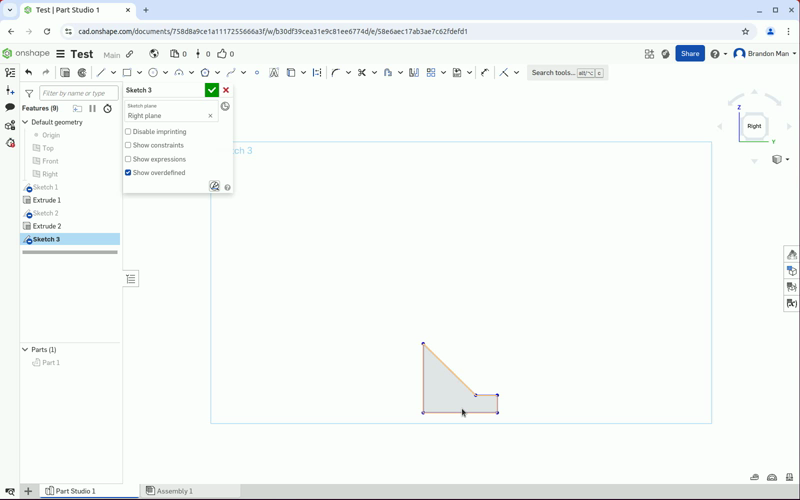
click(462, 408)
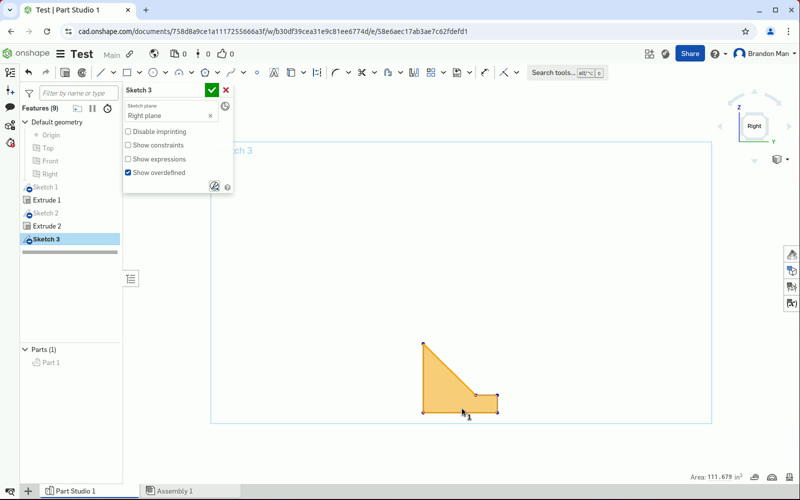
mouse_move(73, 352)
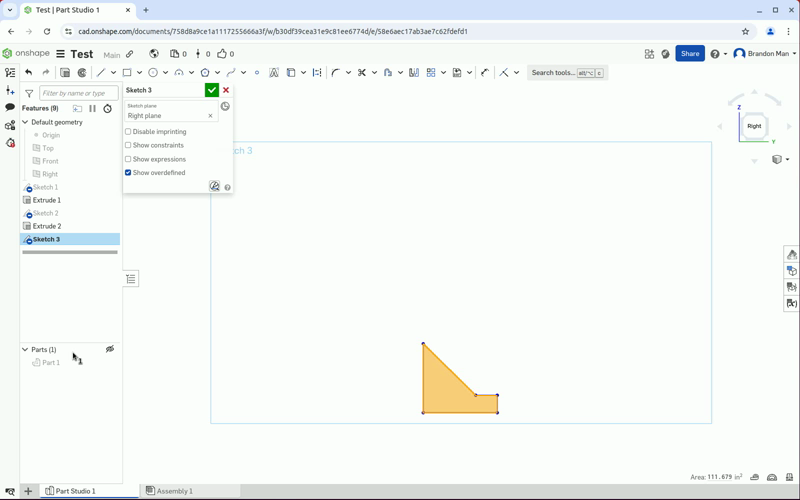
key(shift+y)
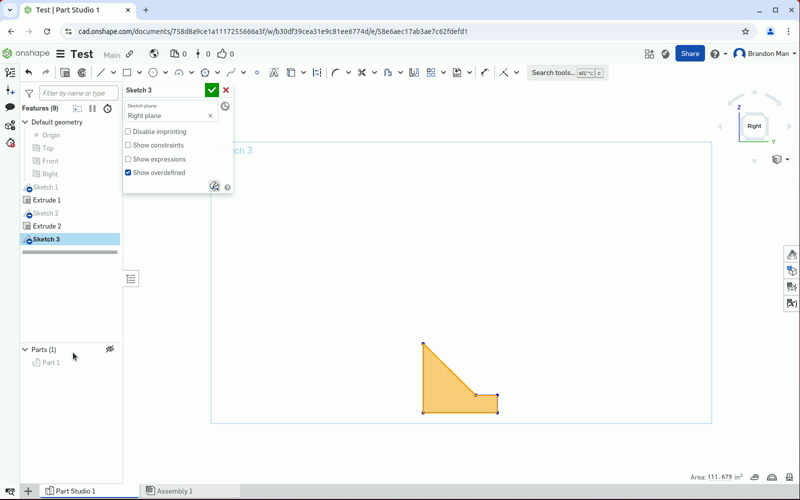
key(shift+e)
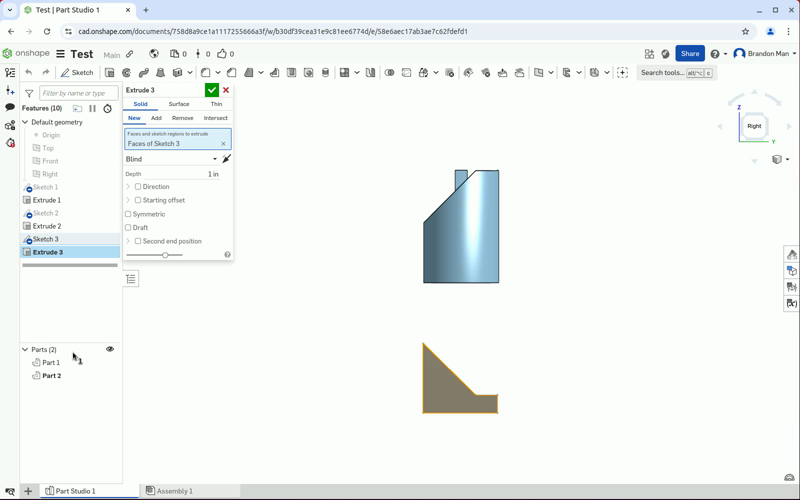
mouse_move(143, 106)
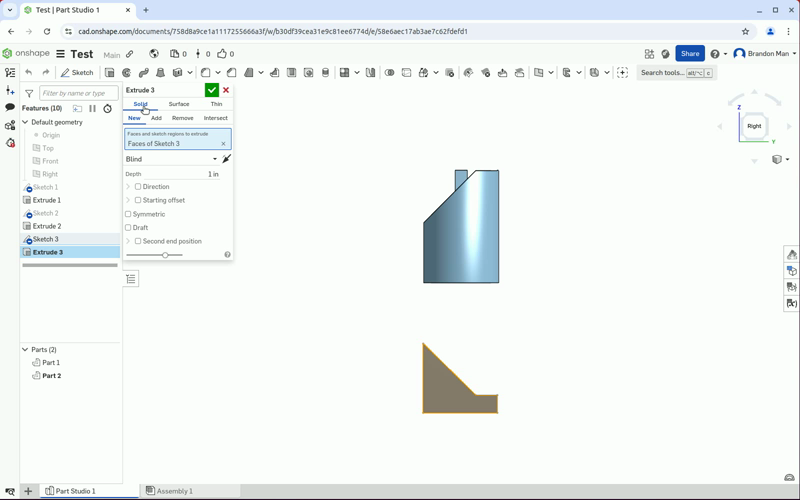
click(143, 106)
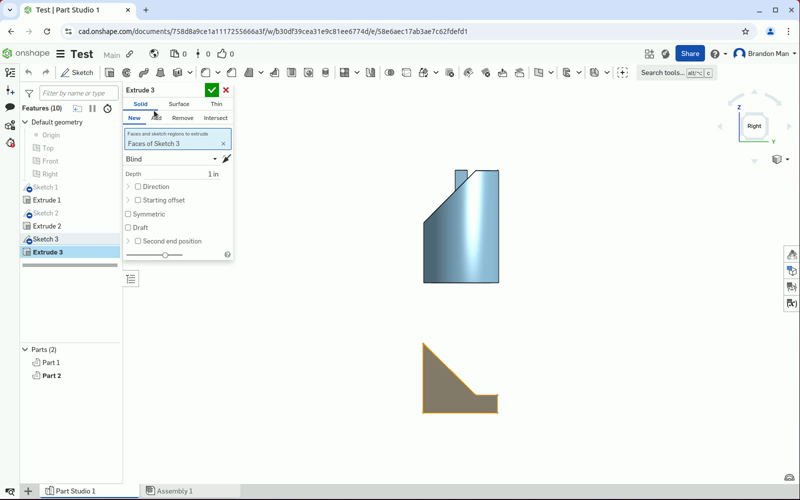
mouse_move(186, 120)
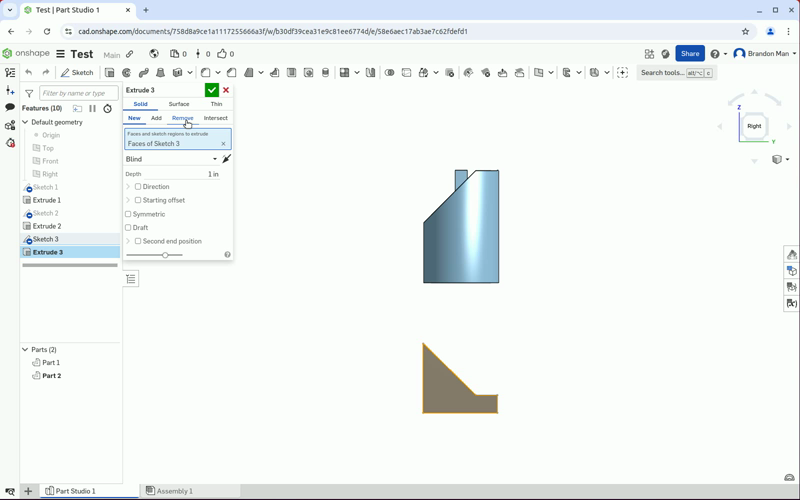
click(186, 120)
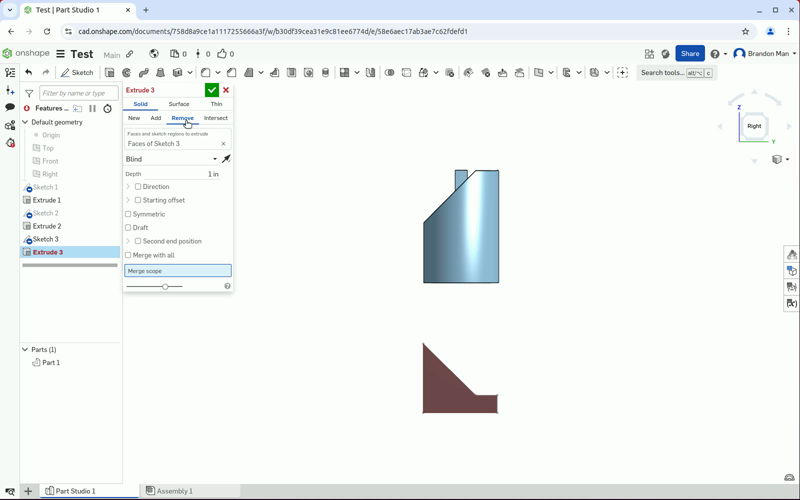
key(tab, 4)
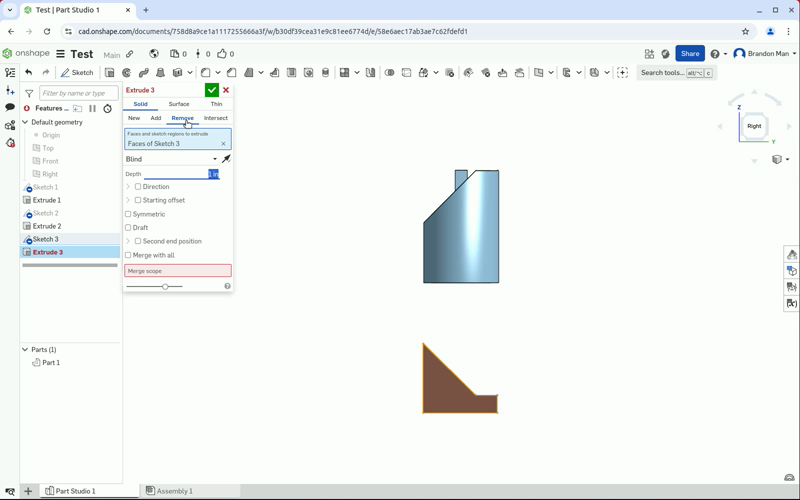
text(15.406)
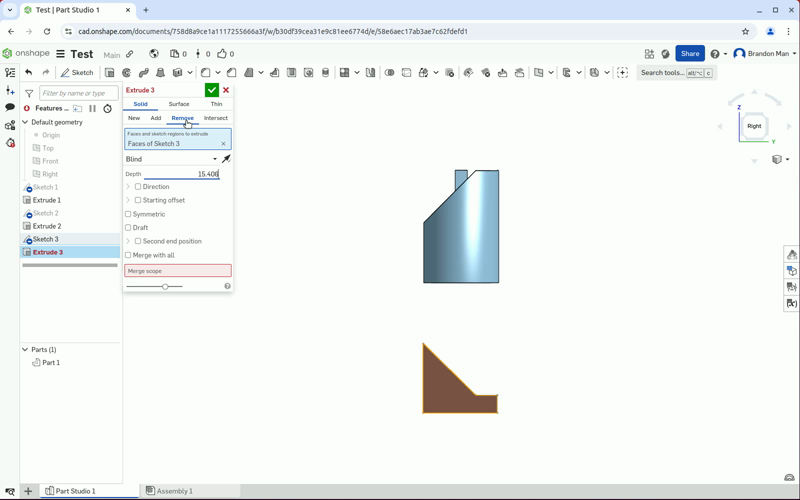
key(tab, 3)
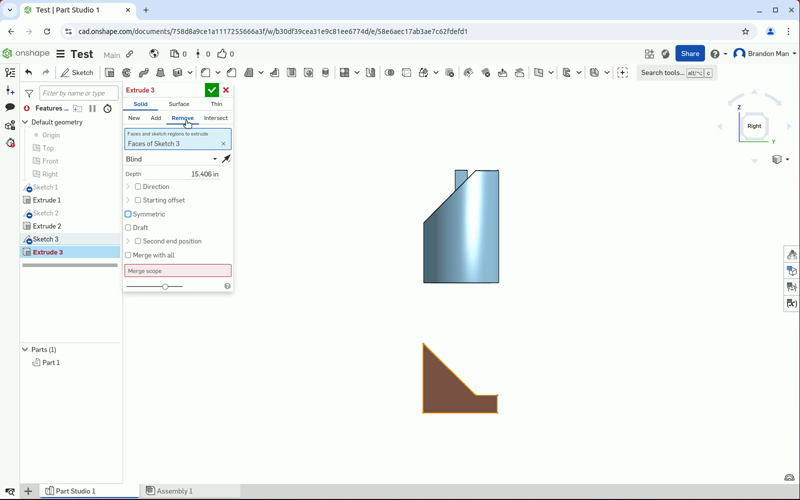
key(space)
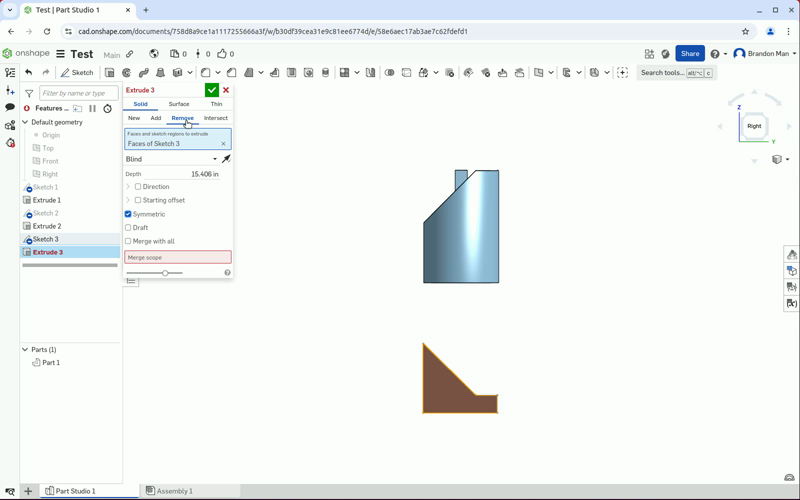
key(tab, 2)
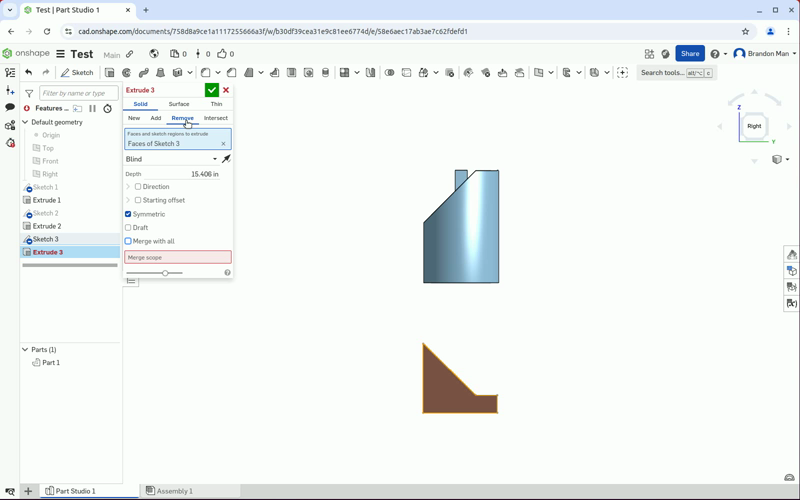
key(space)
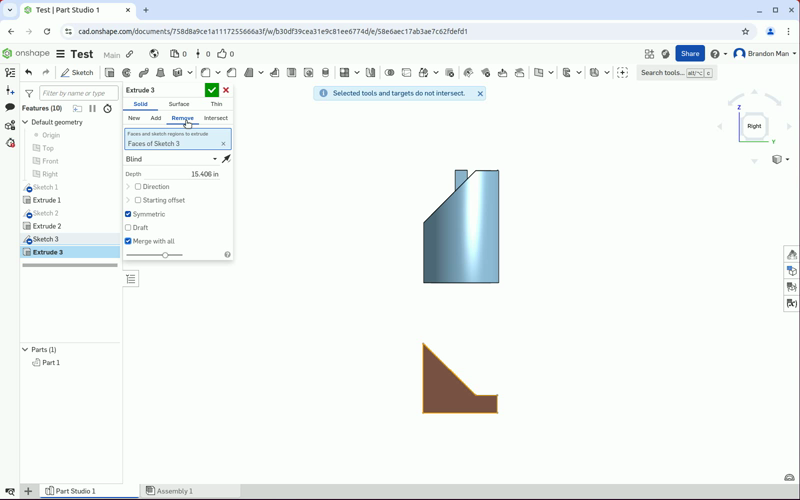
key(enter)
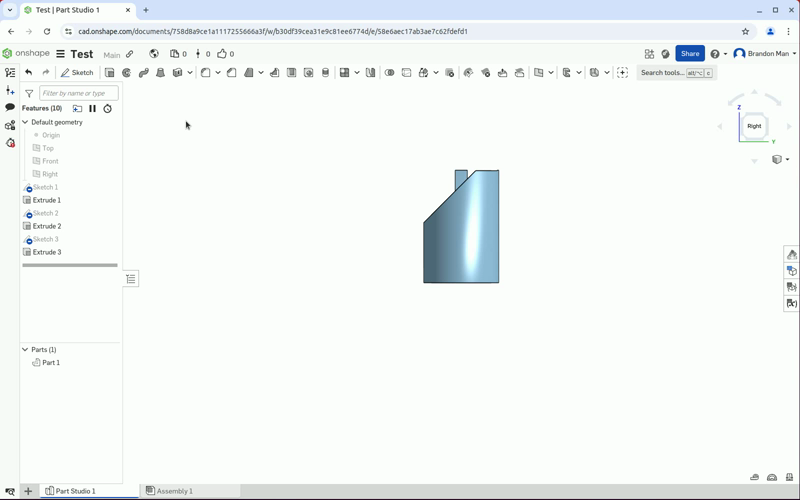
key(shift+h)
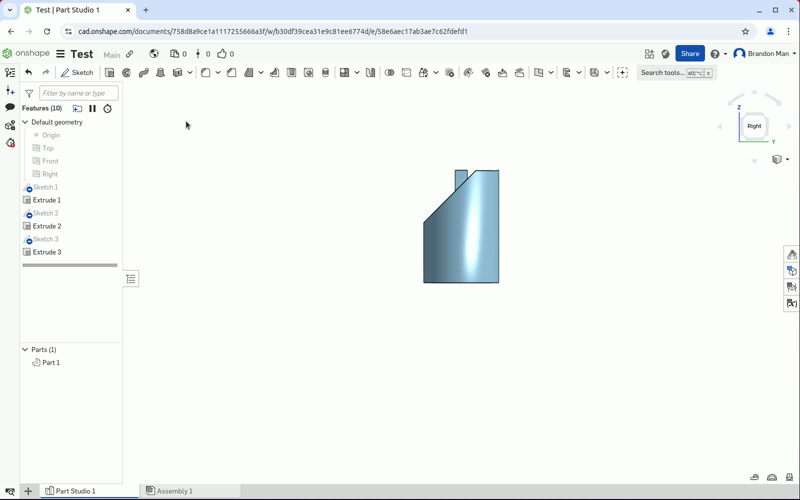
key(shift+h)
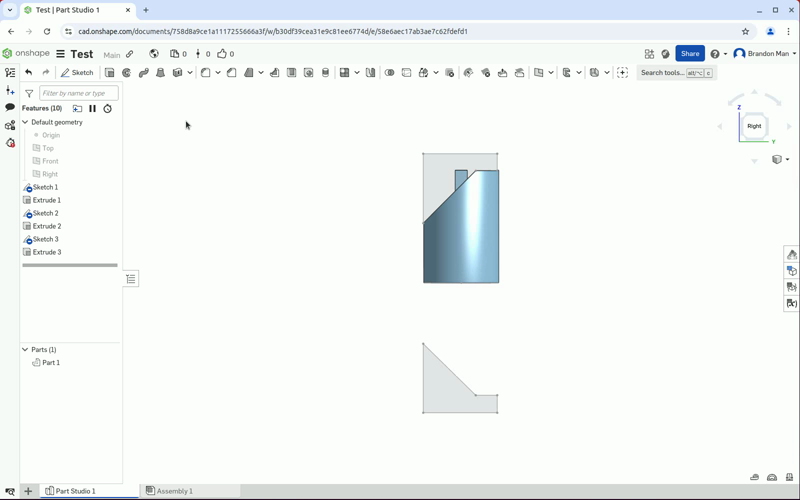
key(shift+7)
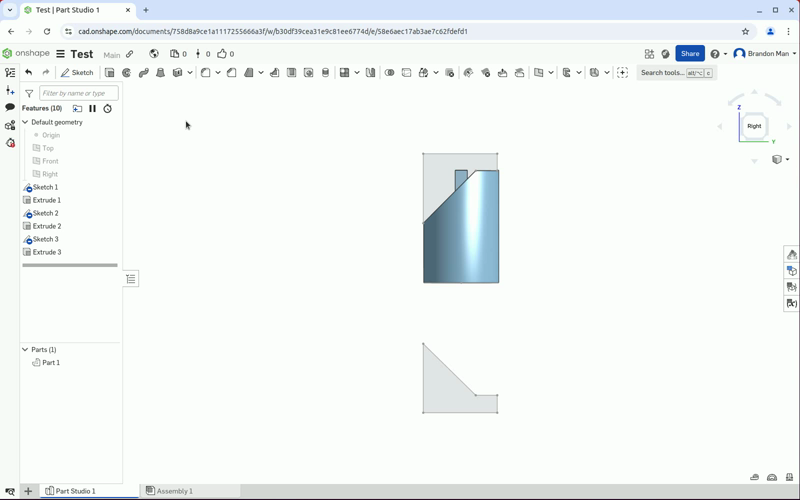
key(right, 2)
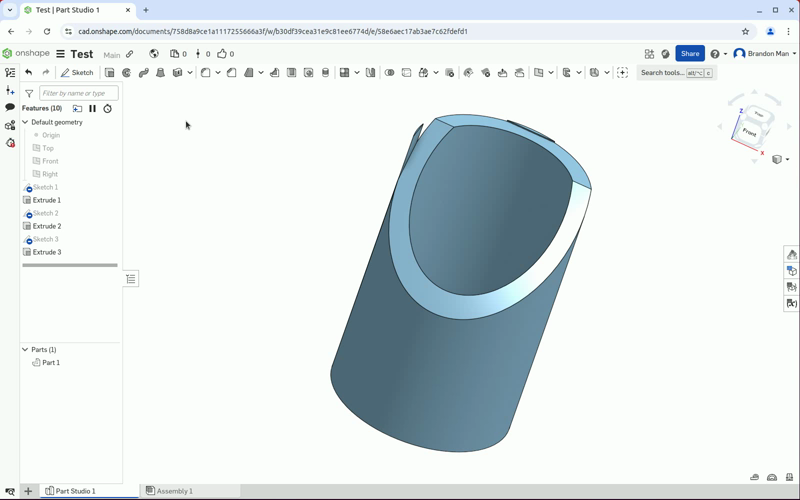
key(down, 2)
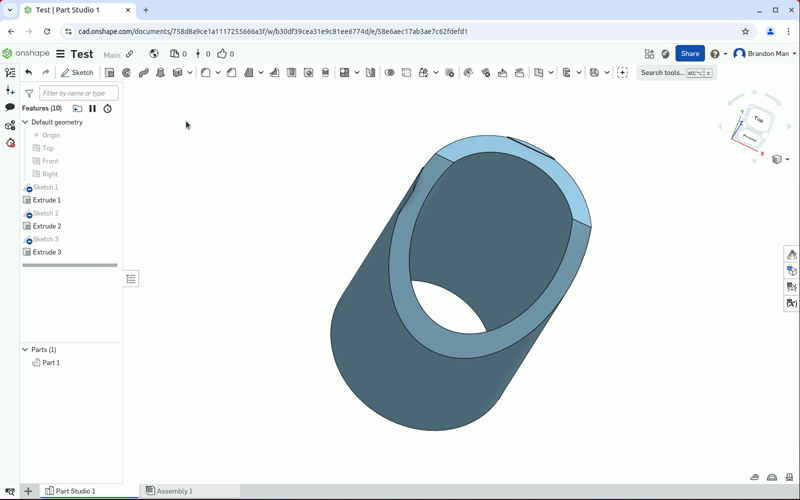
key(up, 2)
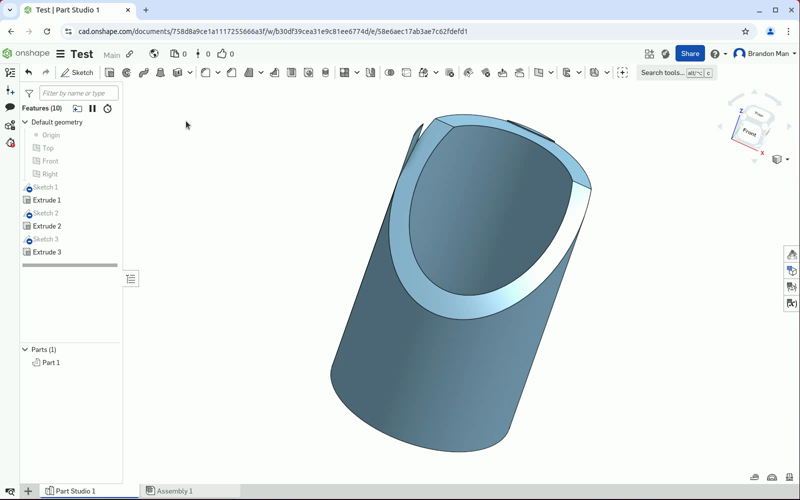
key(left, 2)
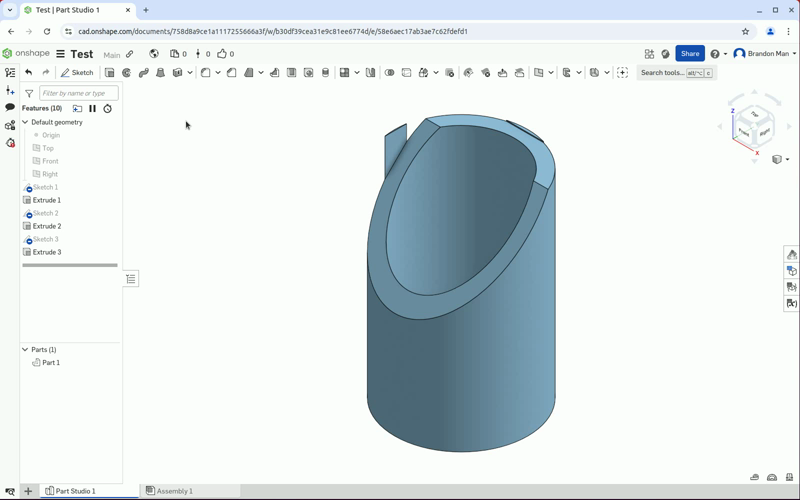
mouse_move(73, 189)
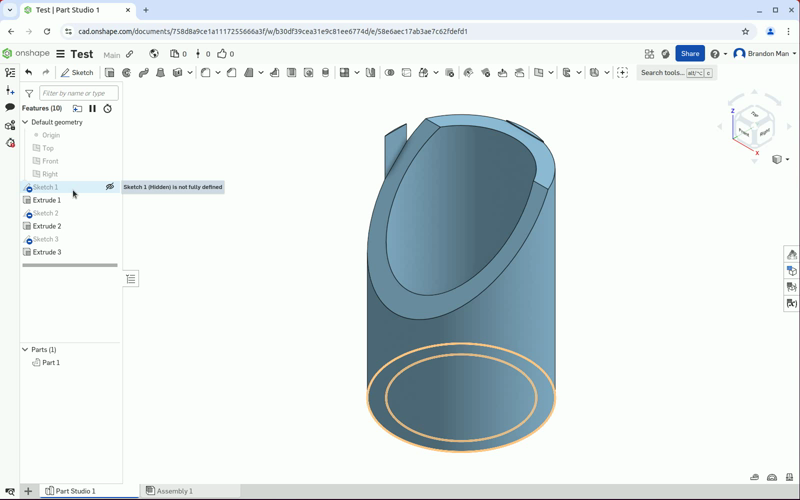
click(73, 189)